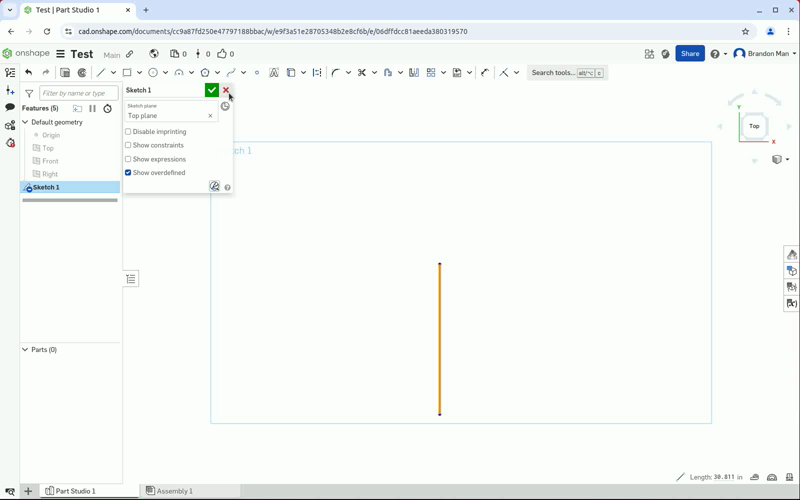
key(shift+h)
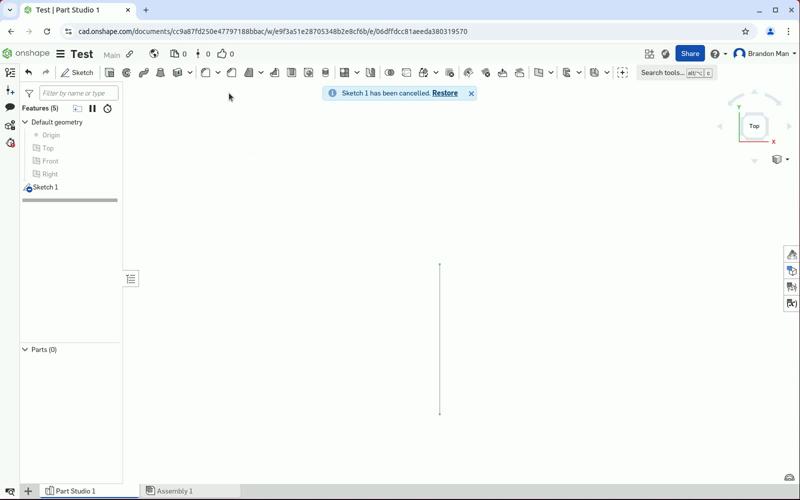
key(shift+s)
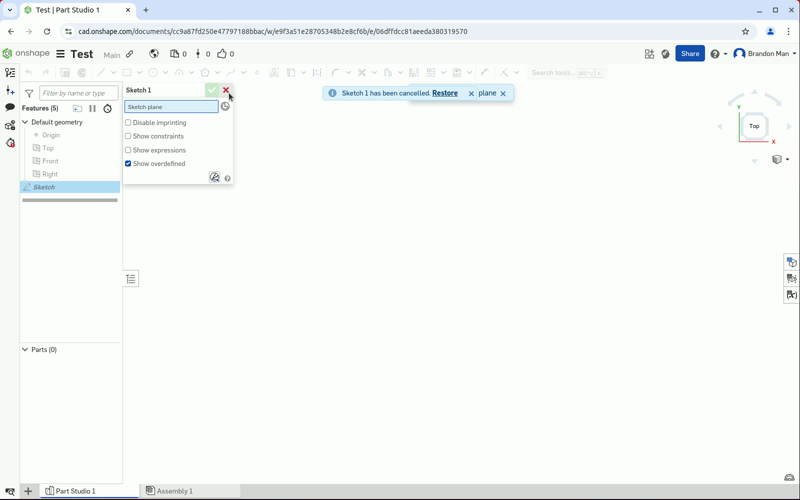
mouse_move(73, 150)
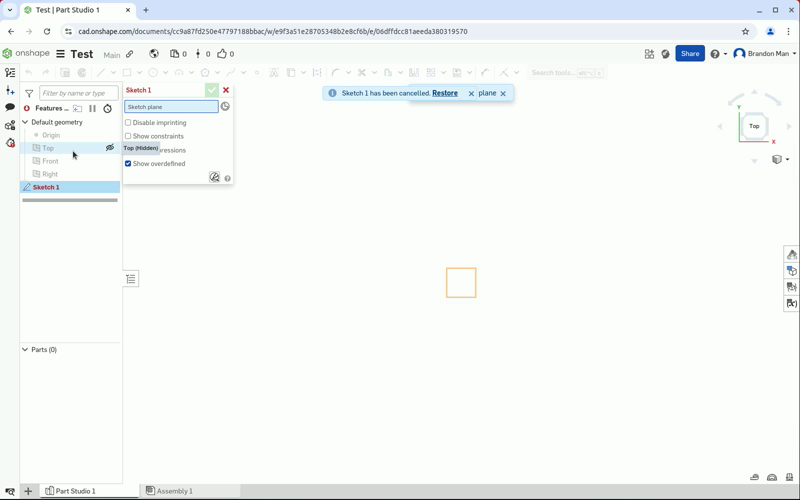
click(73, 150)
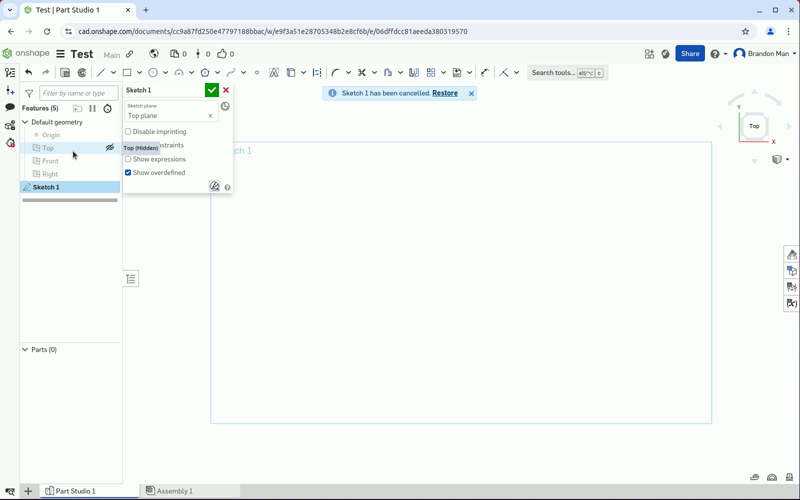
mouse_move(73, 352)
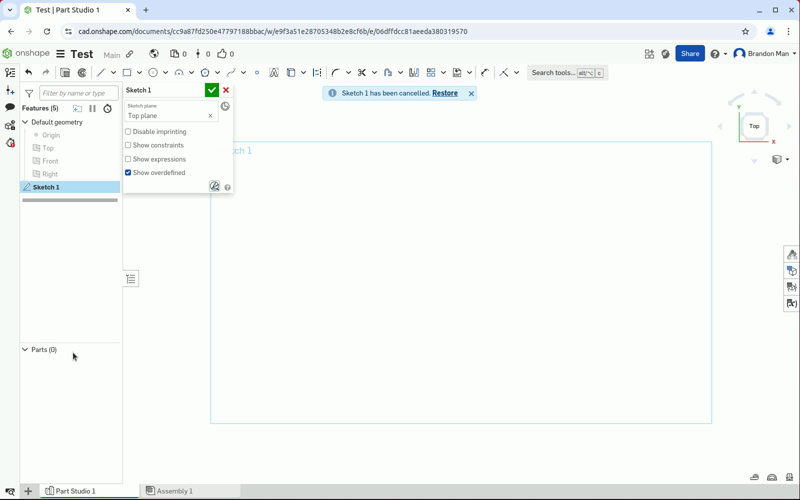
key(y)
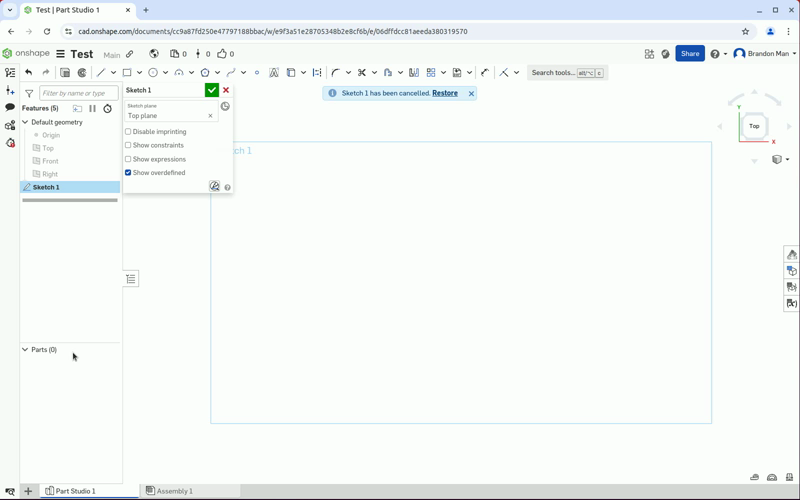
key(c)
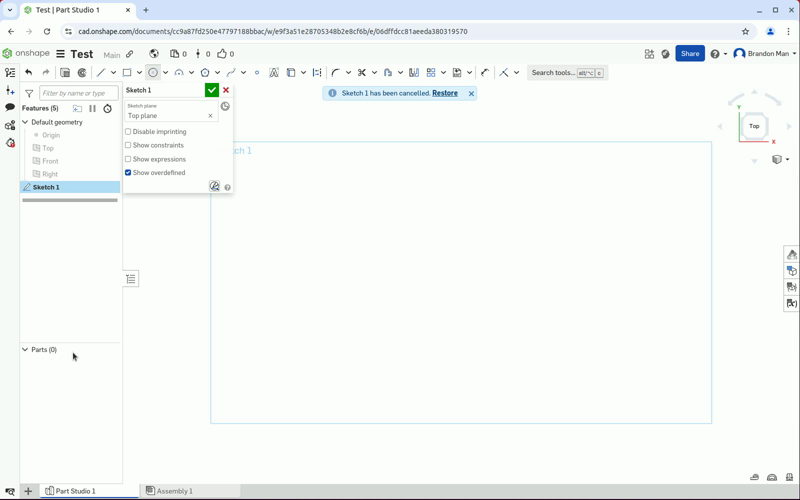
key_down(shift)
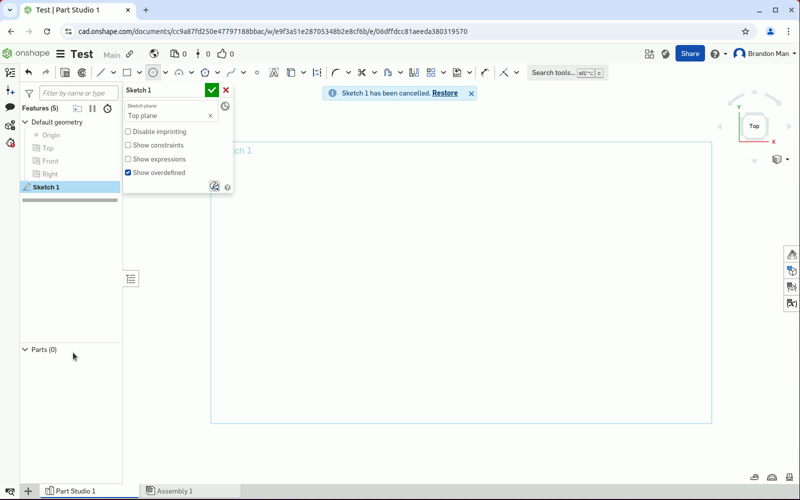
mouse_move(392, 282)
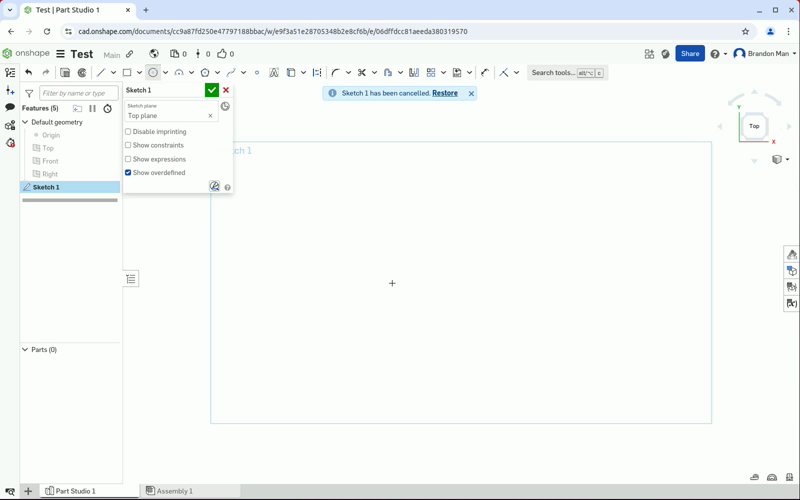
click(392, 282)
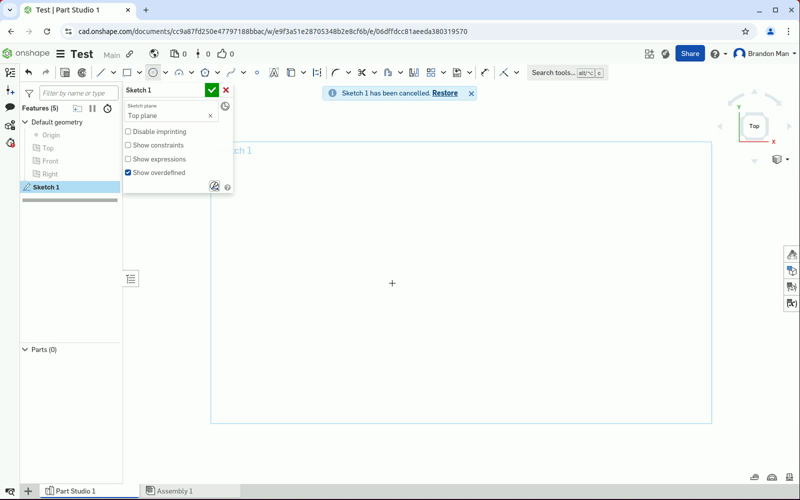
key_up(shift)
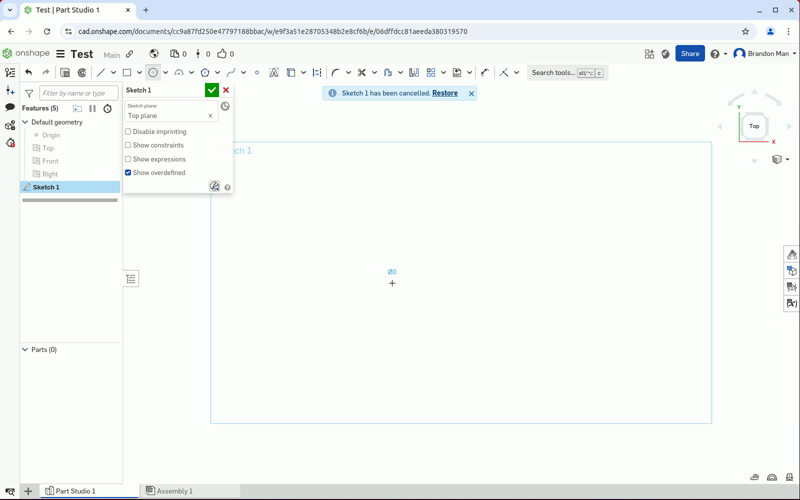
mouse_move(435, 282)
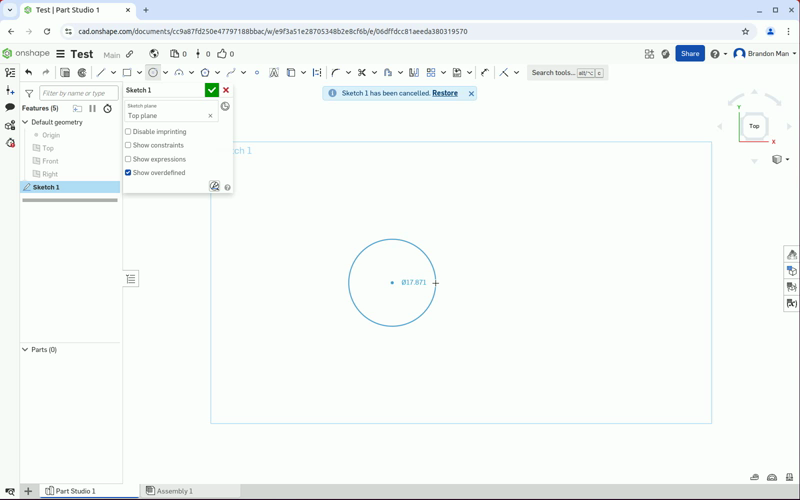
click(435, 282)
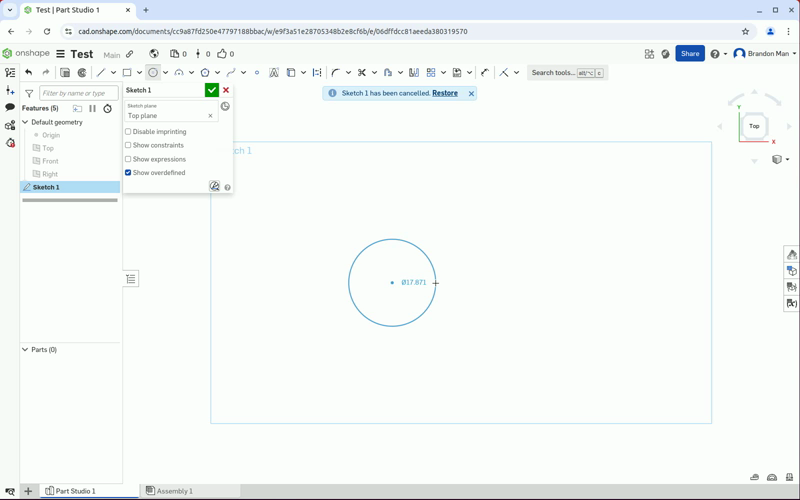
key(esc)
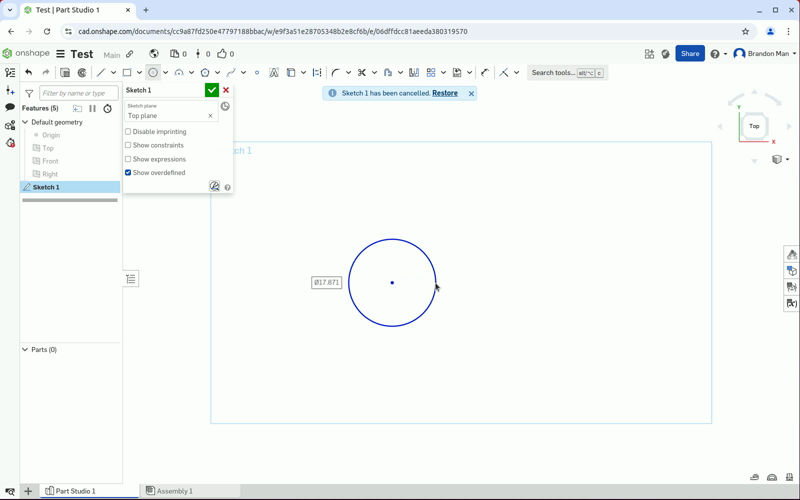
key(c)
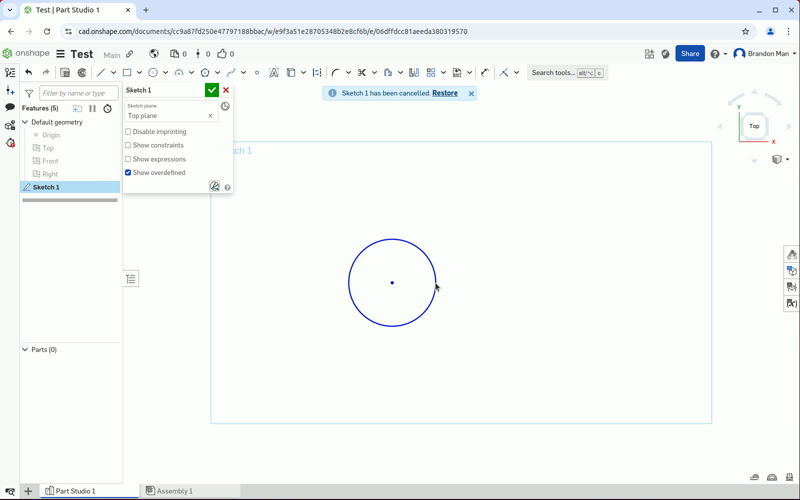
key_down(shift)
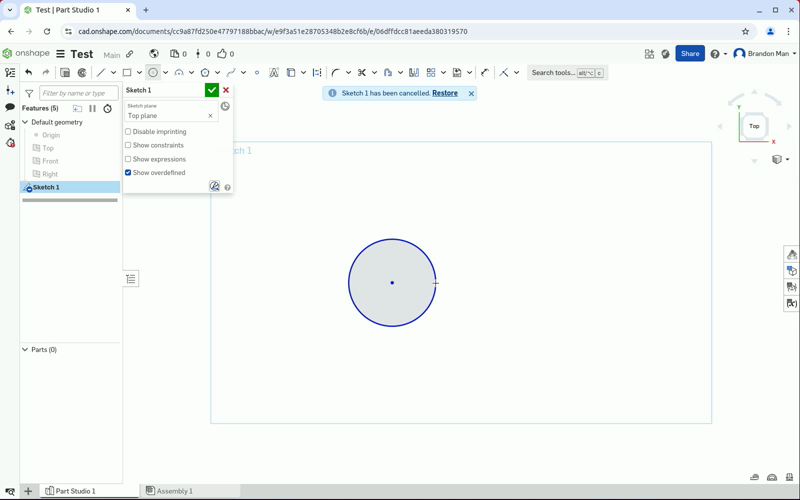
mouse_move(392, 282)
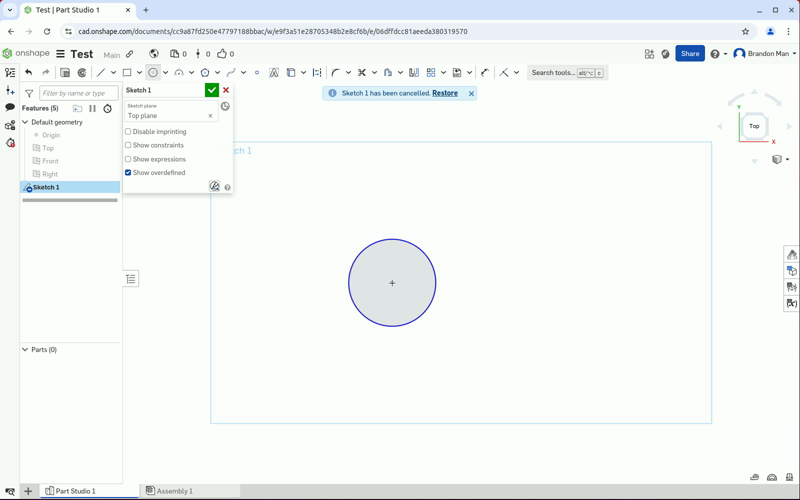
click(392, 282)
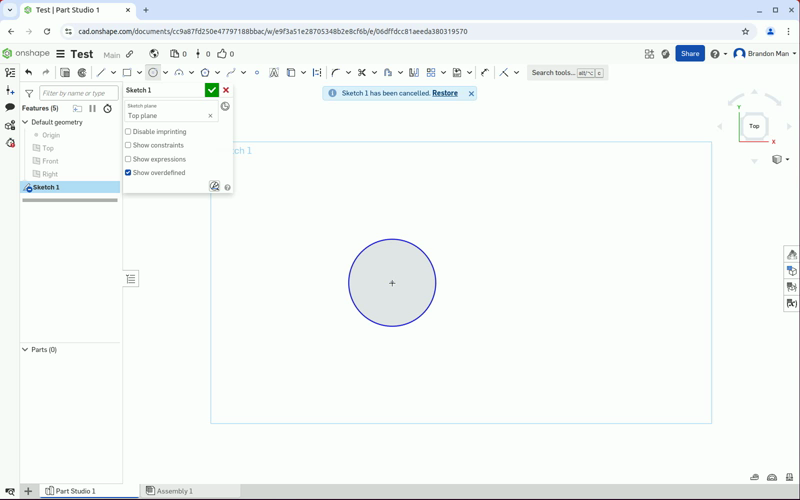
key_up(shift)
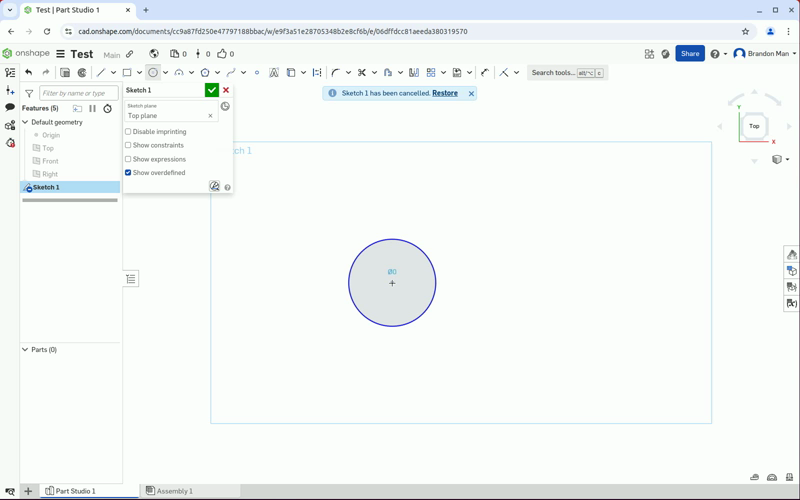
mouse_move(415, 282)
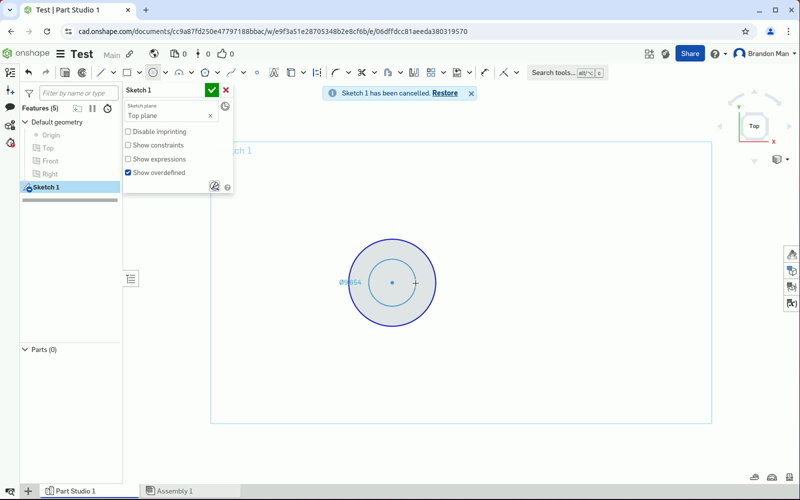
click(415, 282)
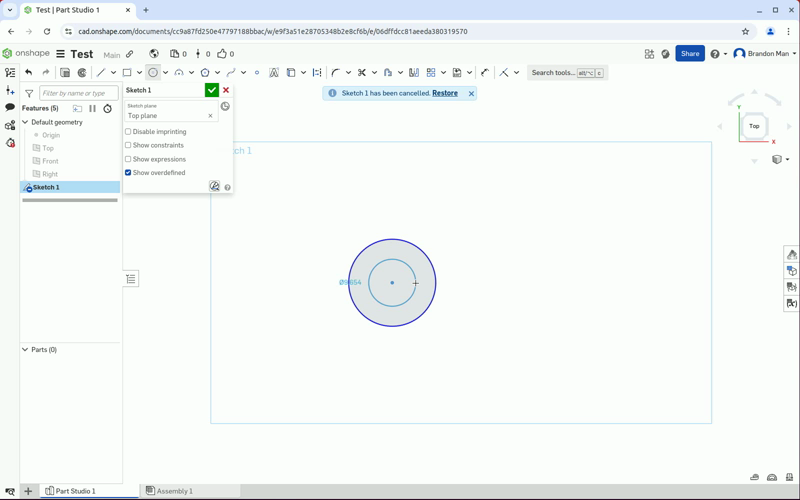
key(esc)
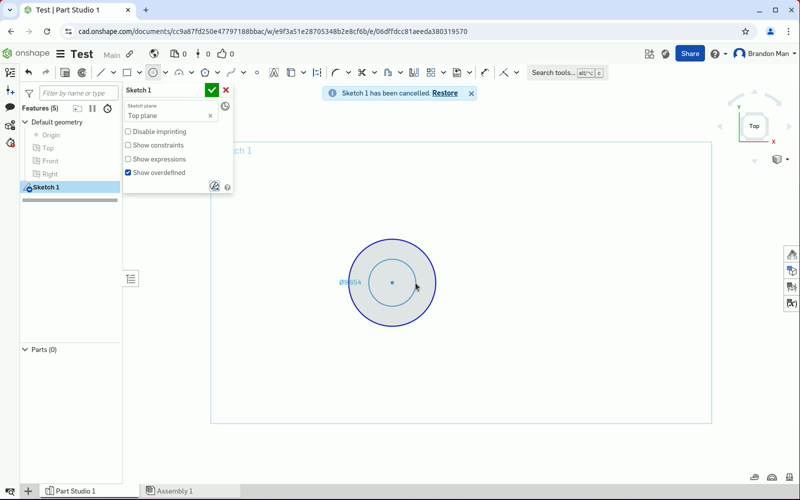
mouse_move(423, 290)
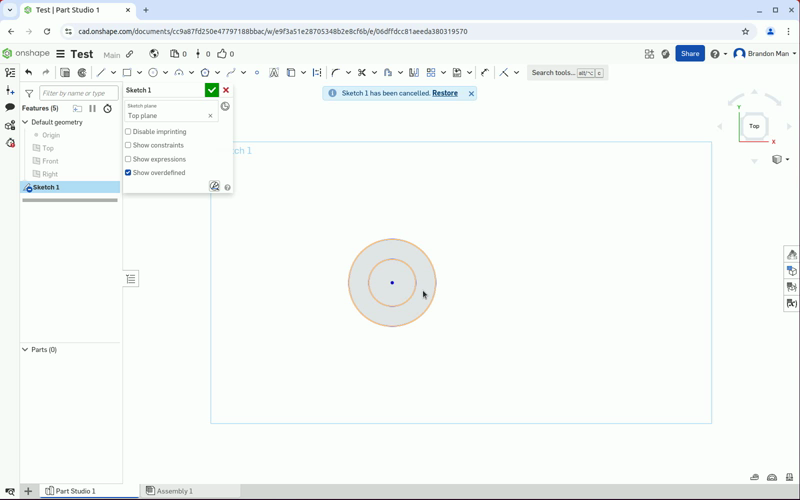
click(423, 290)
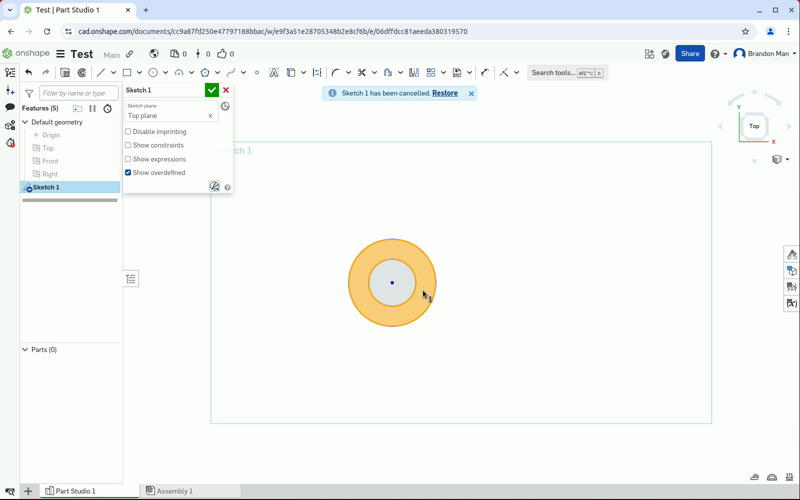
mouse_move(73, 352)
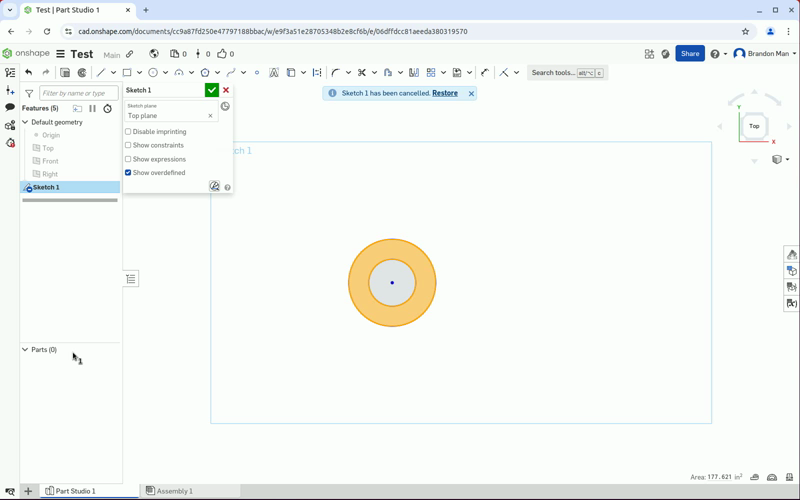
key(shift+y)
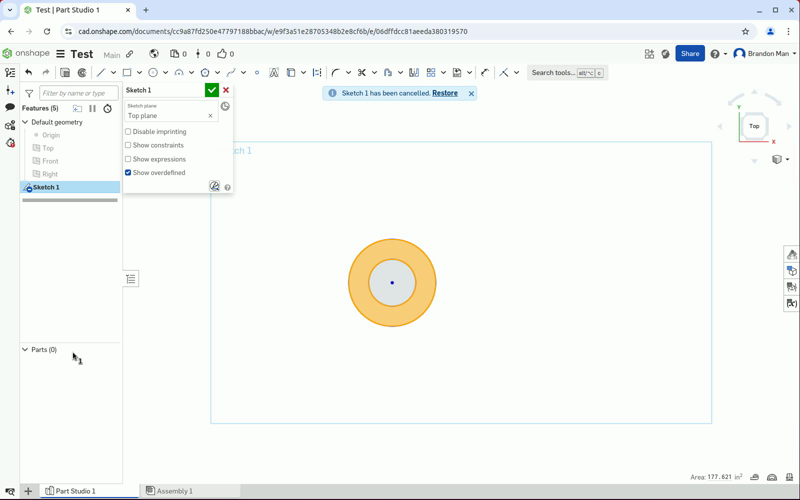
key(shift+e)
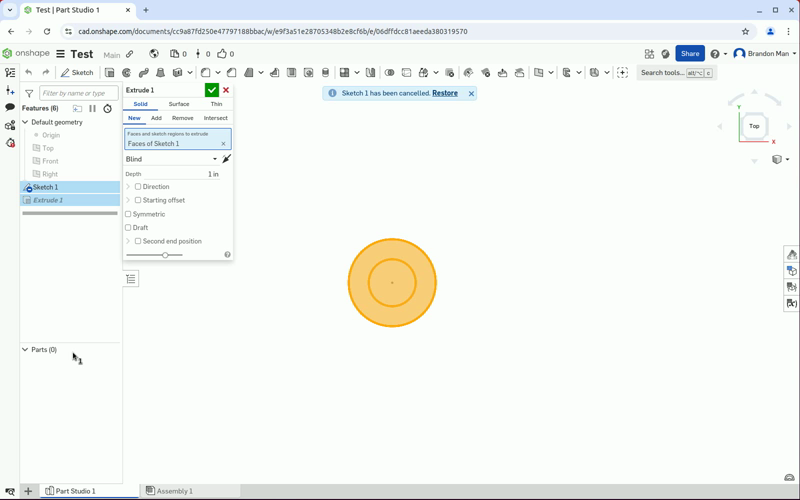
mouse_move(143, 106)
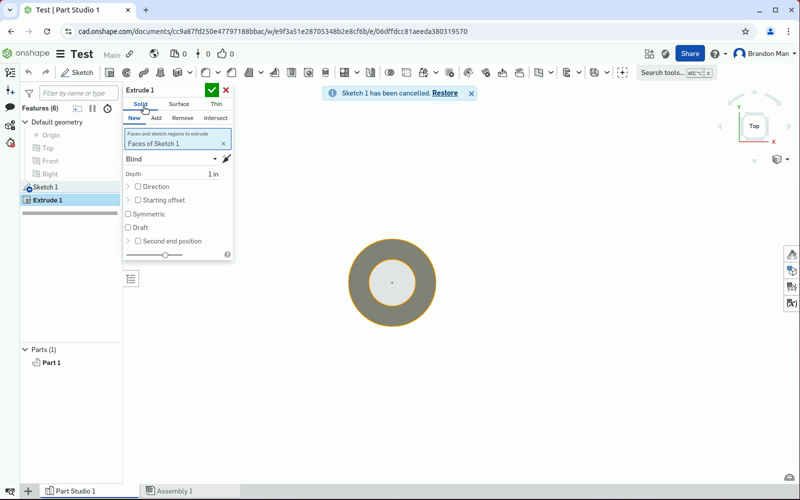
click(143, 106)
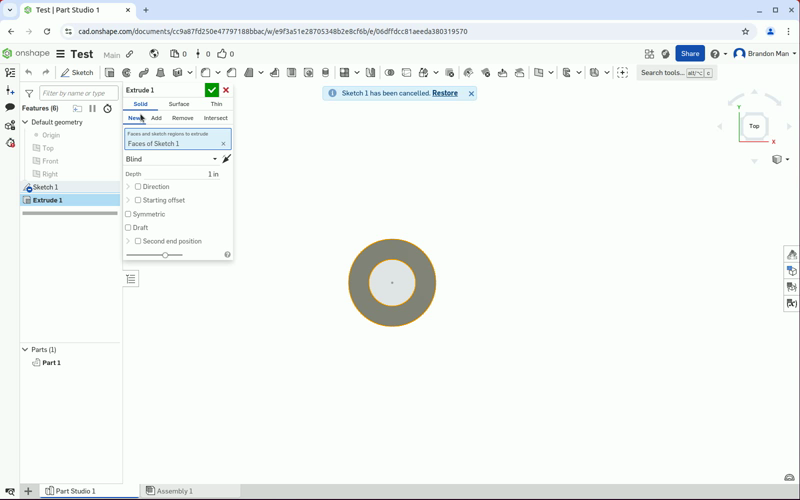
mouse_move(137, 120)
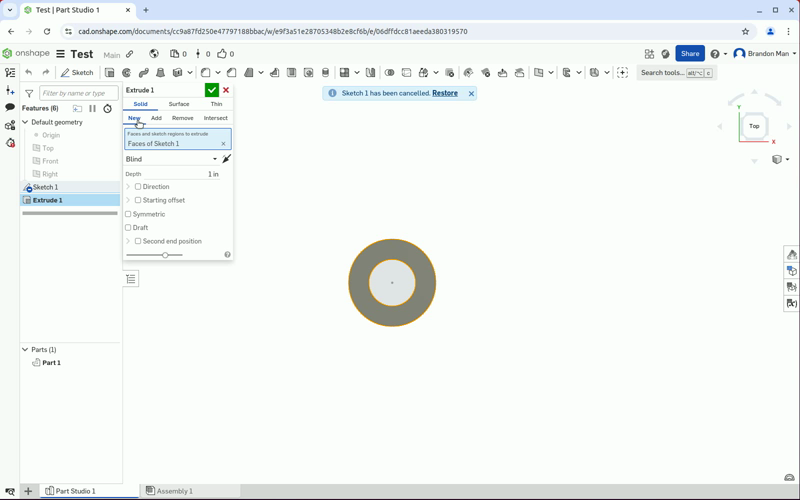
click(137, 120)
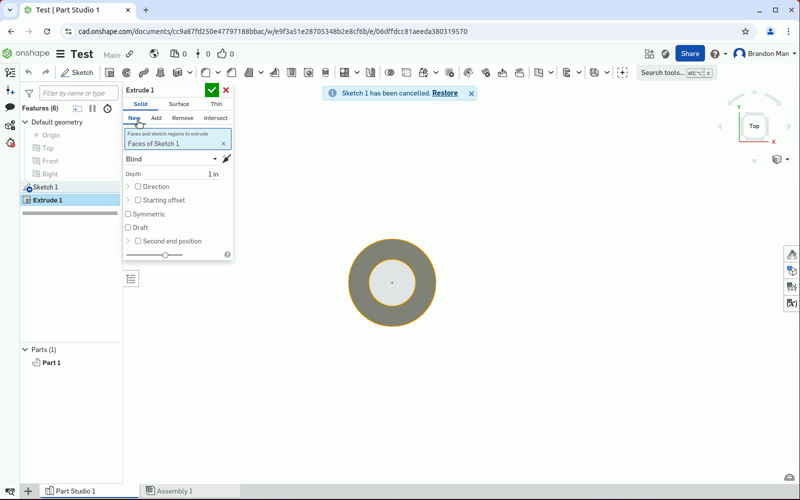
key(tab, 4)
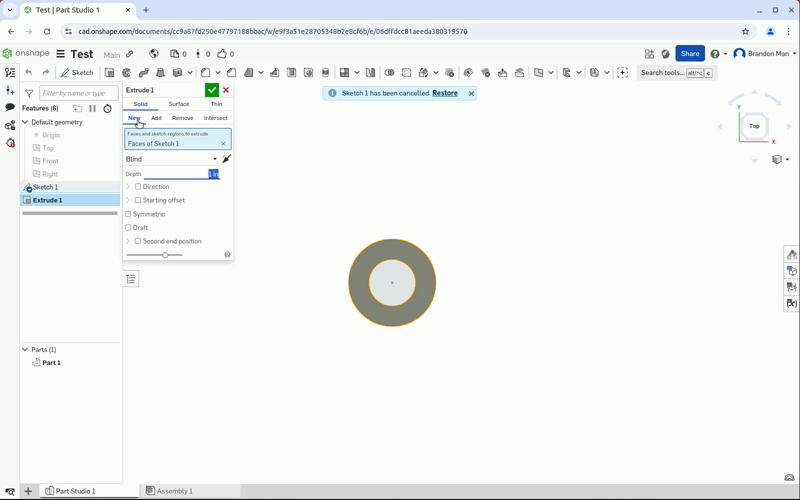
text(15.405)
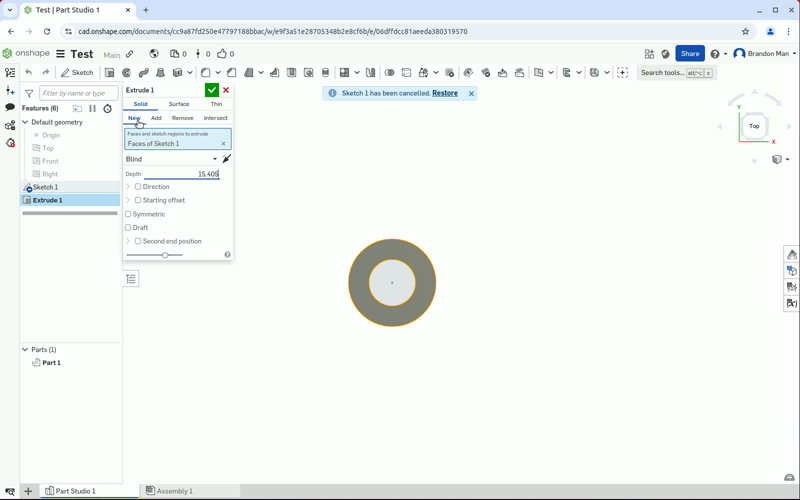
key(enter)
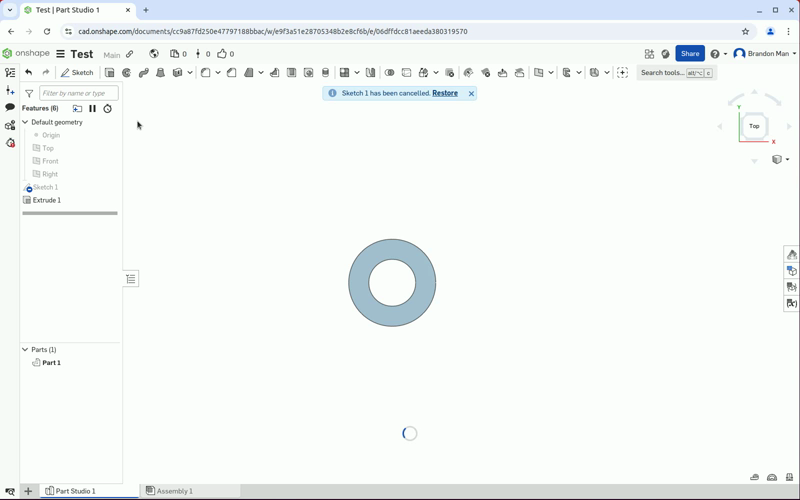
key(shift+h)
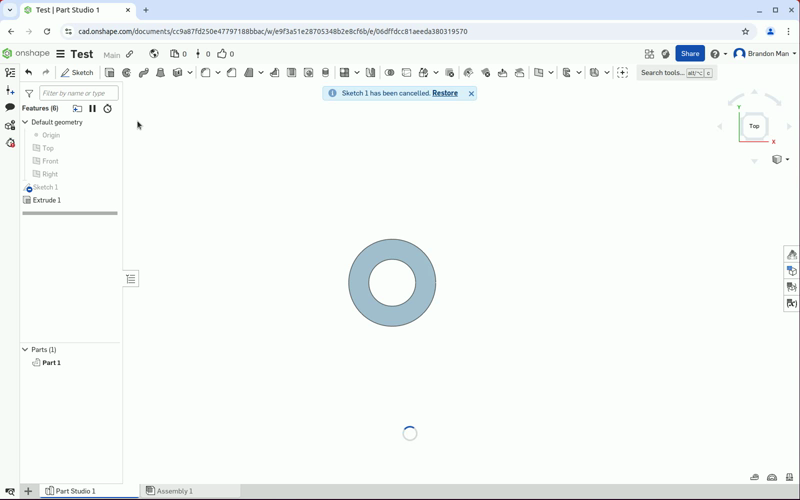
key(shift+h)
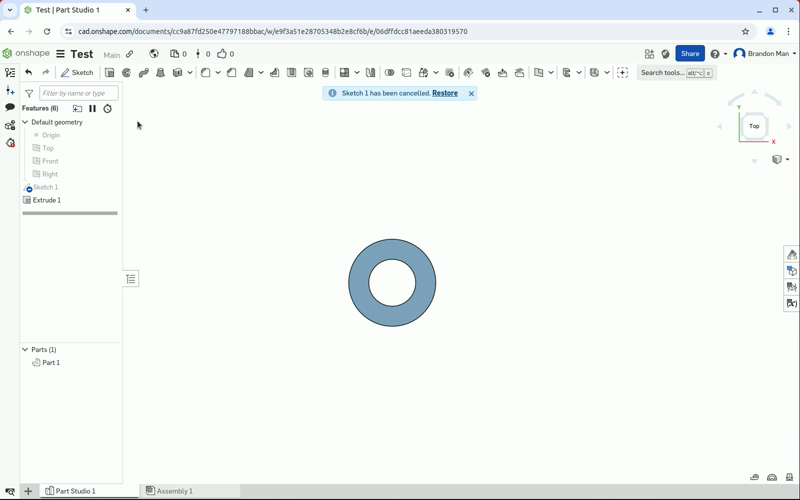
mouse_move(73, 189)
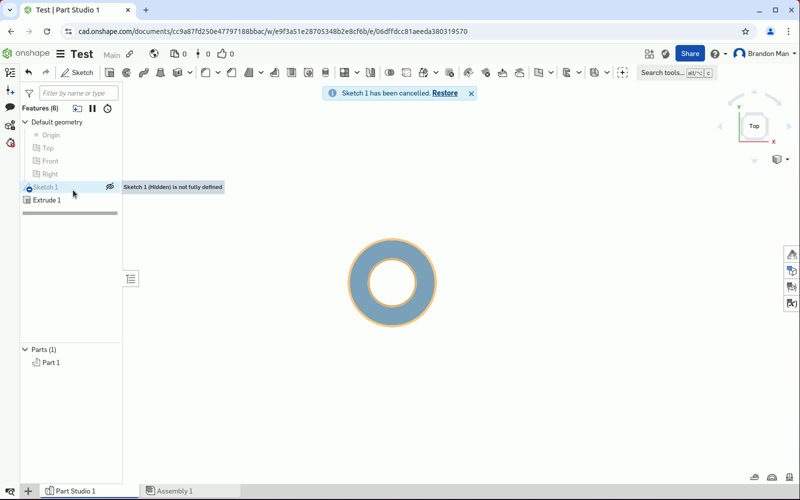
click(73, 189)
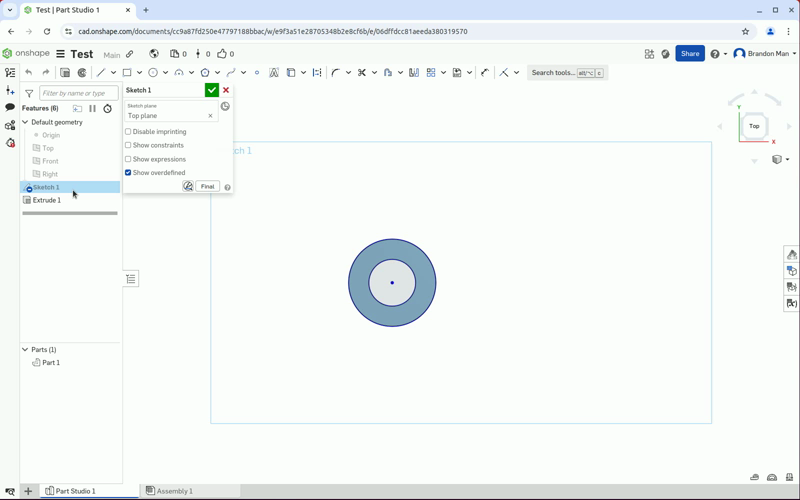
mouse_move(229, 92)
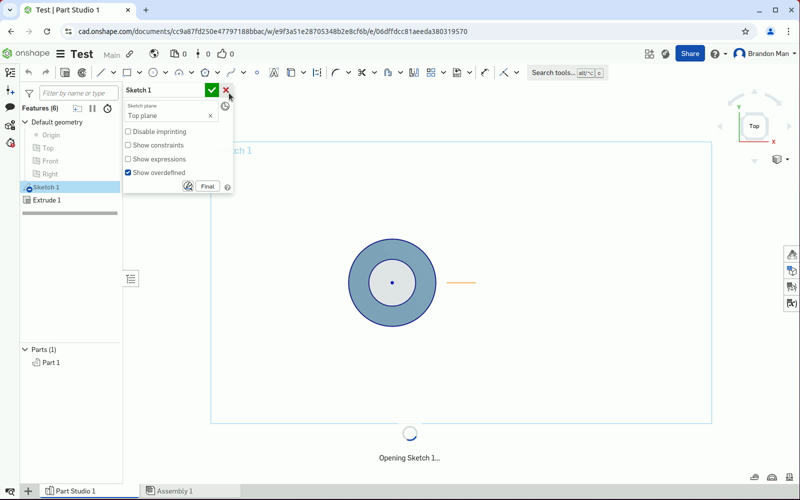
click(229, 92)
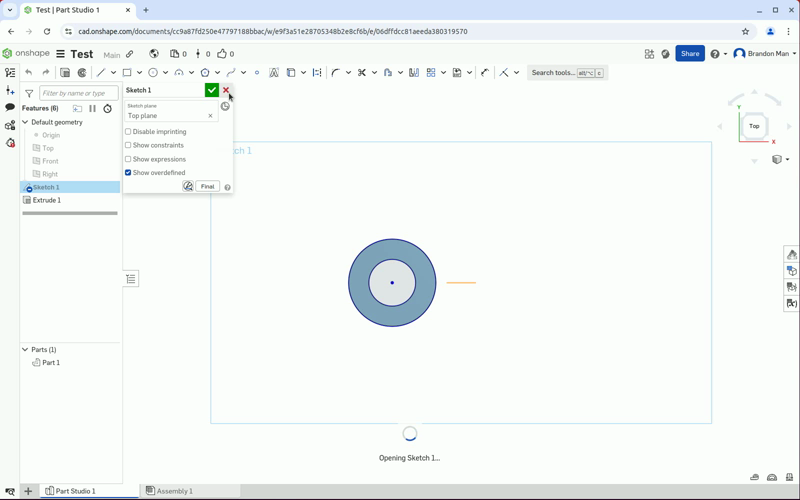
key(shift+s)
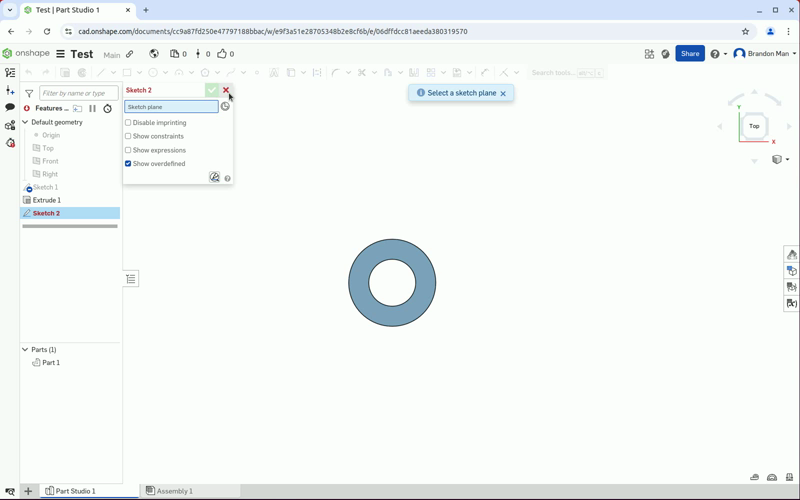
mouse_move(73, 150)
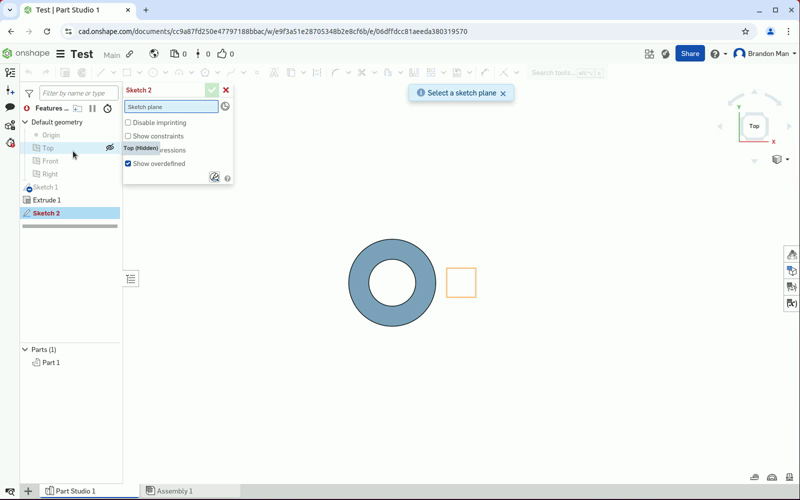
click(73, 150)
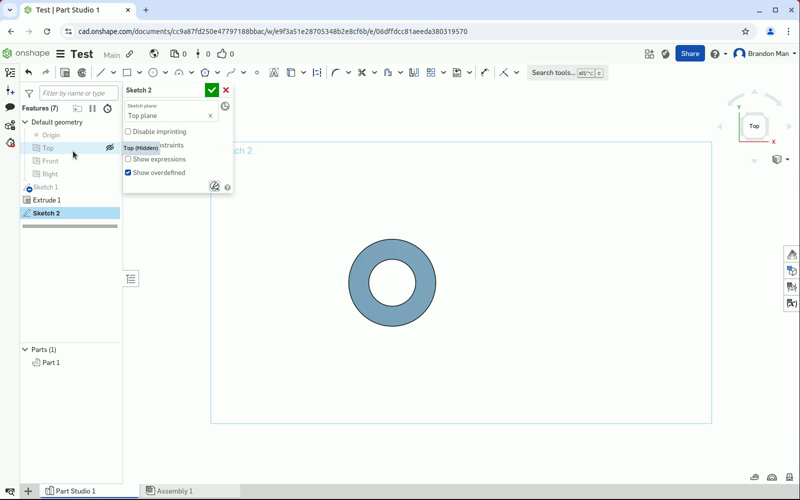
mouse_move(73, 352)
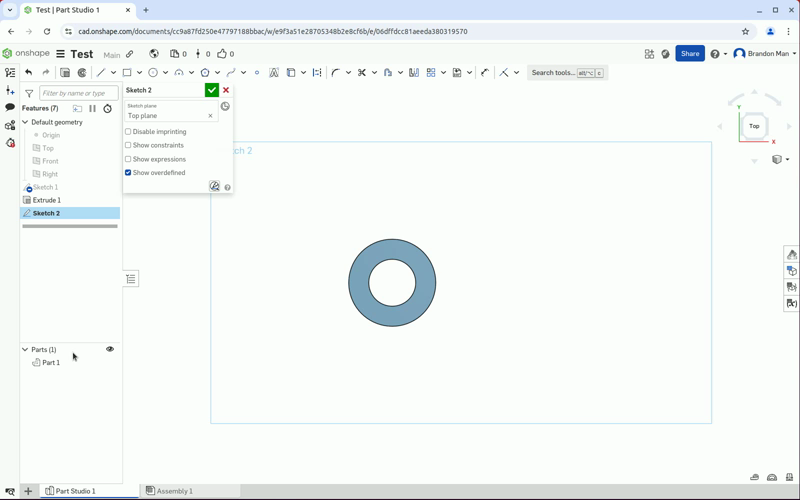
key(y)
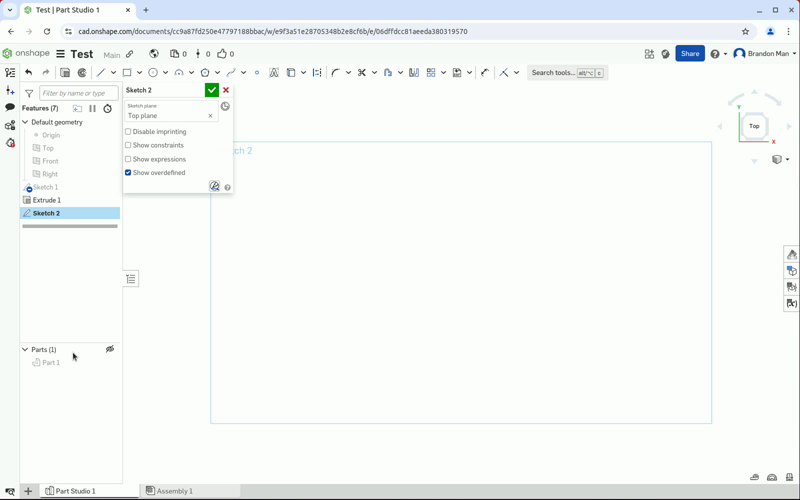
key(l)
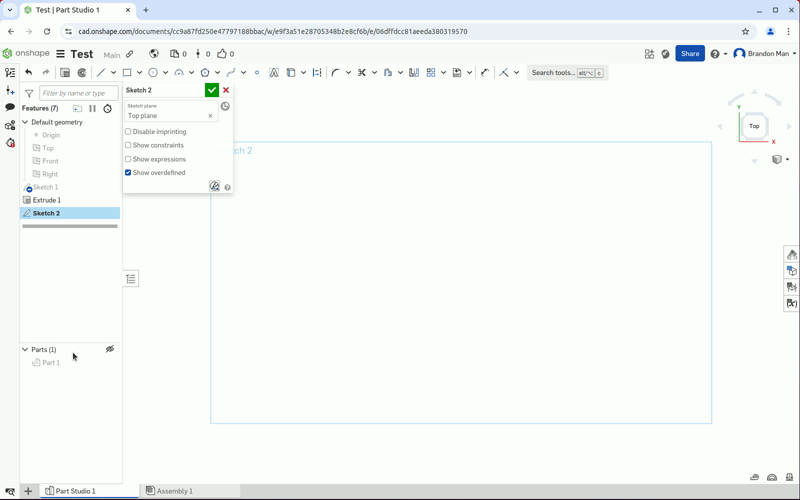
key_down(shift)
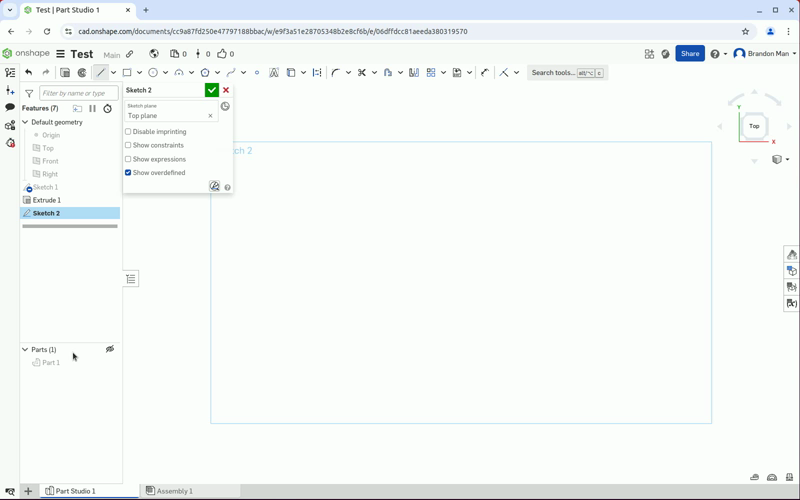
mouse_move(391, 326)
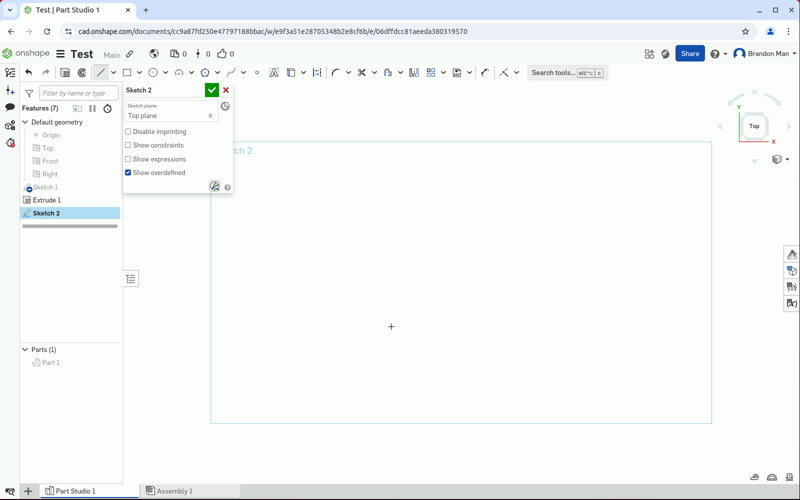
click(391, 326)
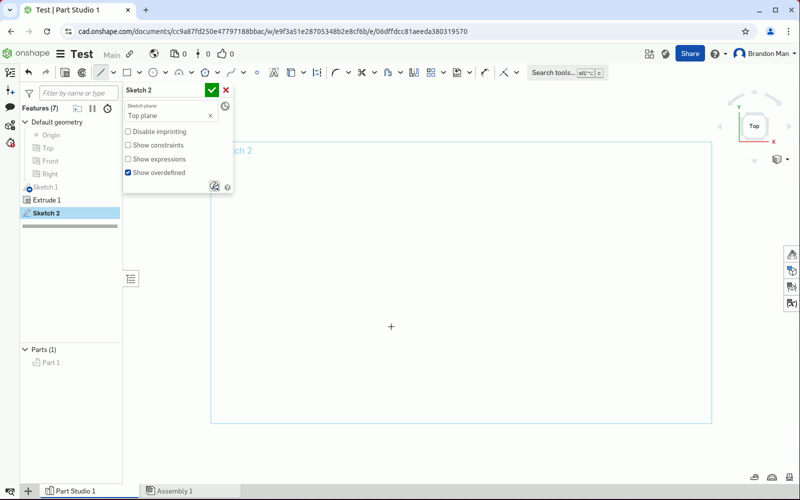
key_up(shift)
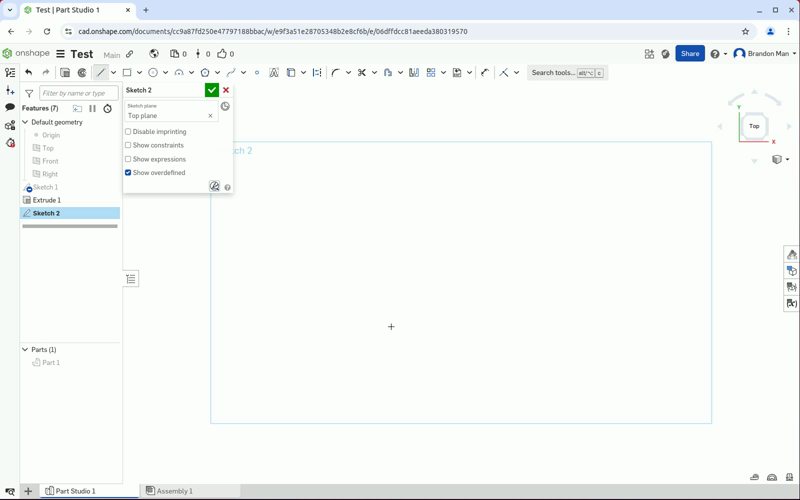
key_down(shift)
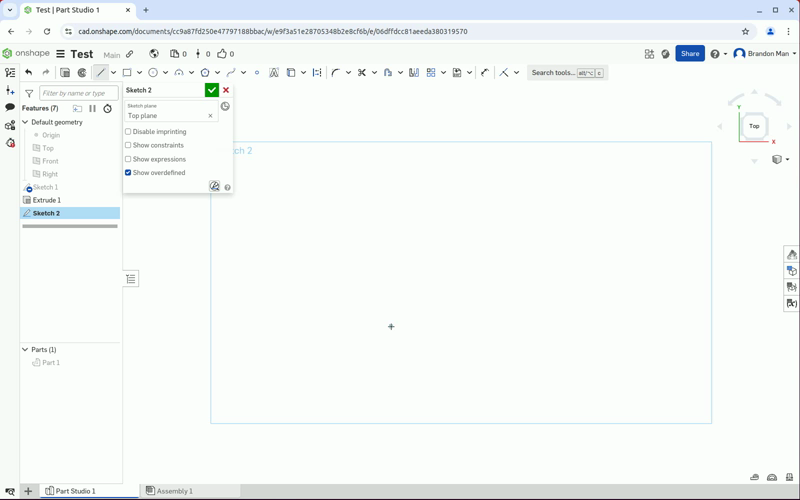
mouse_move(529, 324)
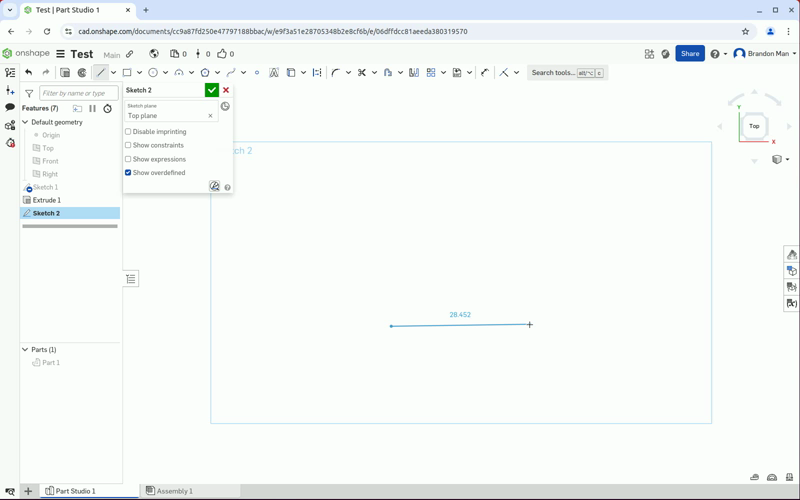
click(529, 324)
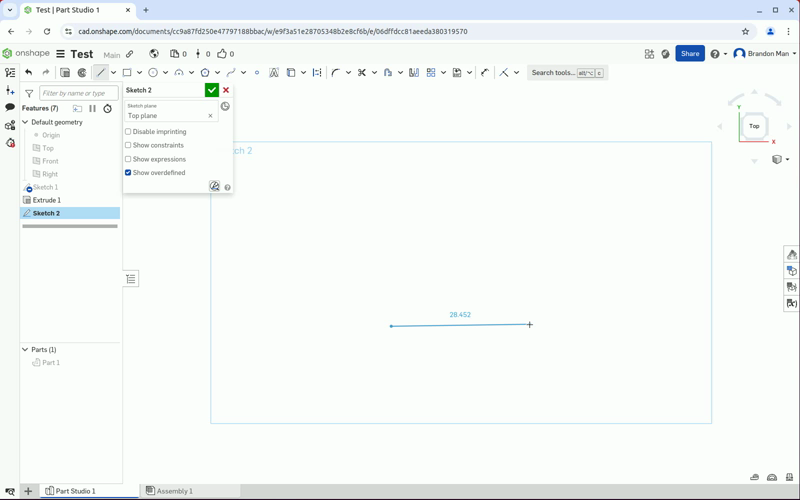
key_up(shift)
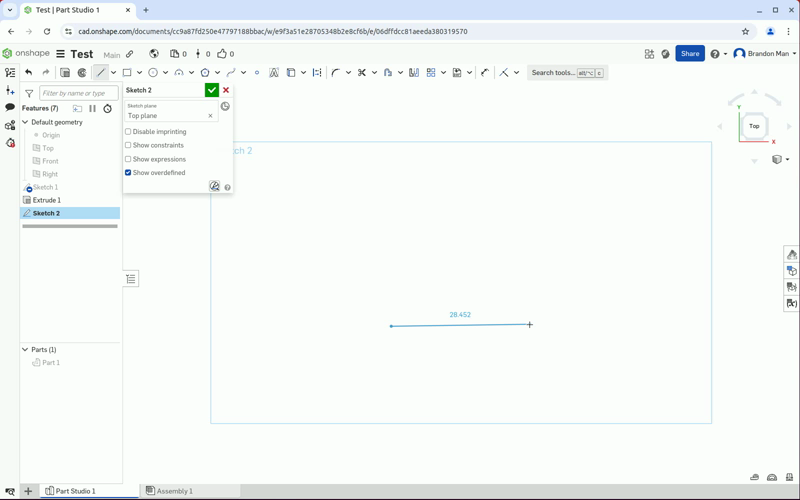
key(esc)
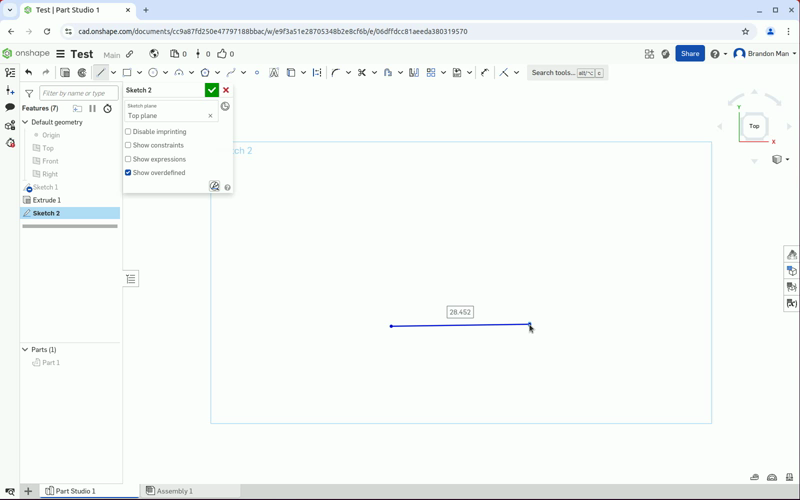
key(a)
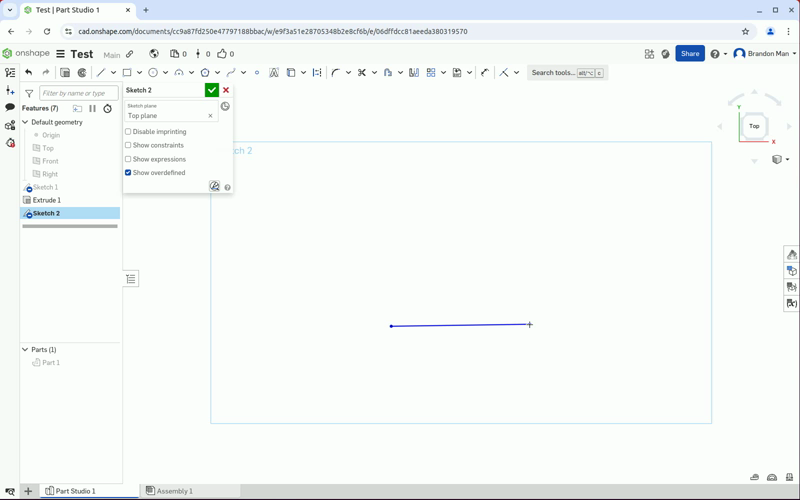
mouse_move(529, 324)
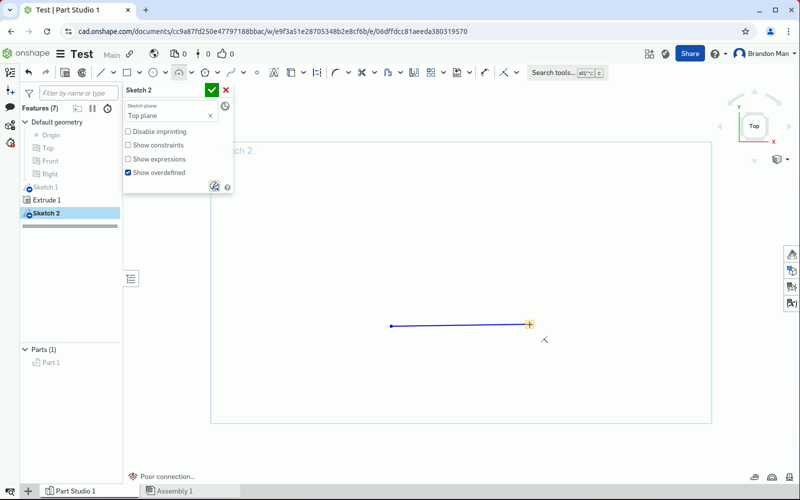
click(529, 324)
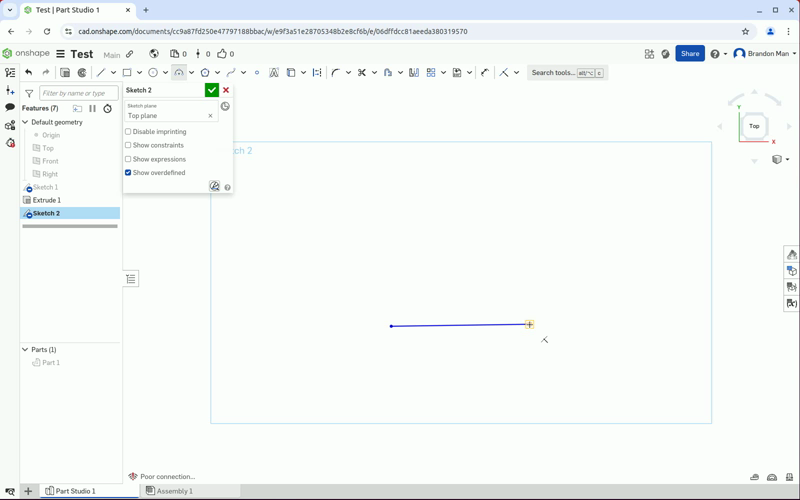
key_down(shift)
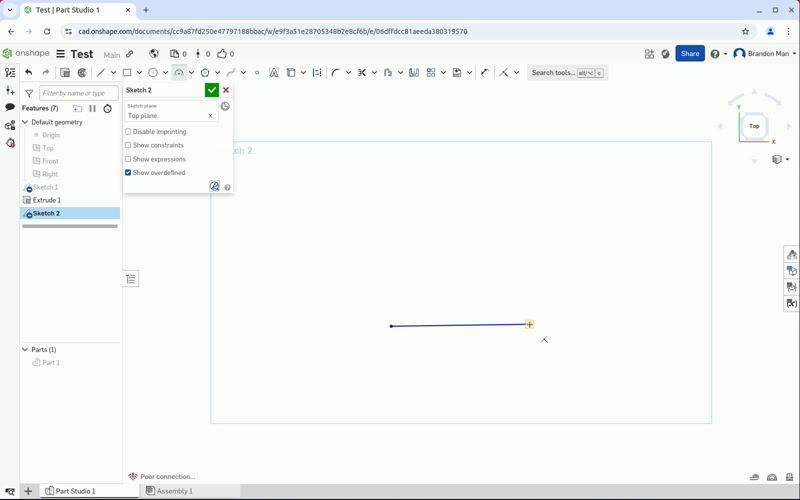
mouse_move(529, 241)
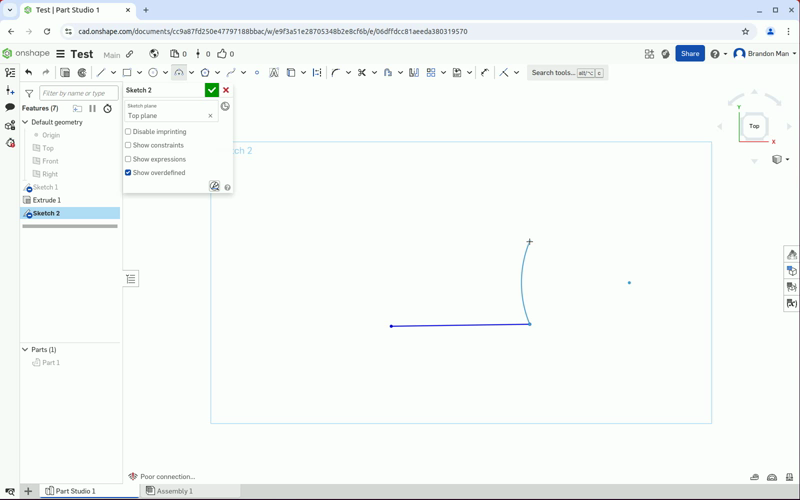
click(529, 241)
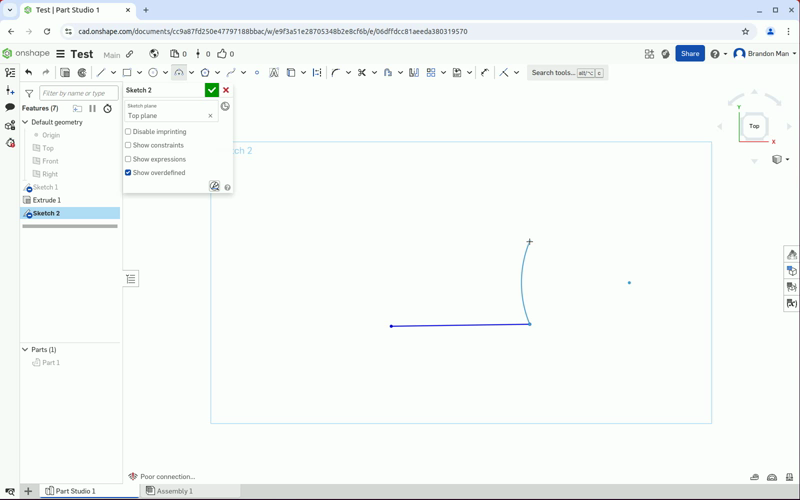
mouse_move(570, 282)
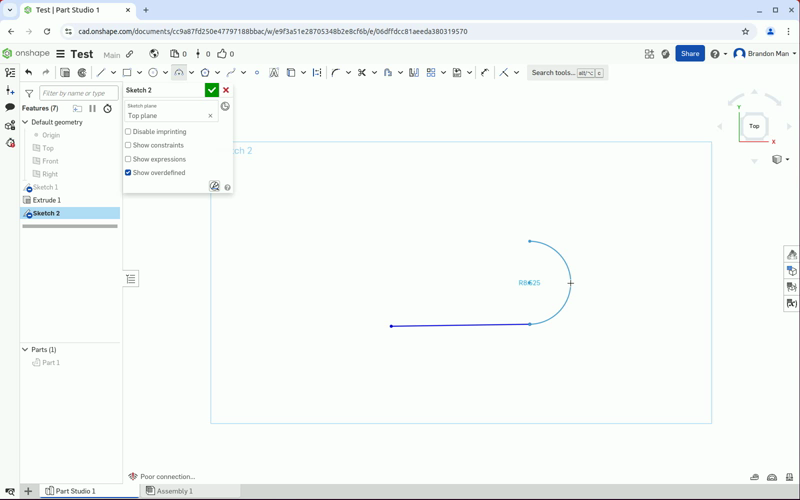
click(570, 282)
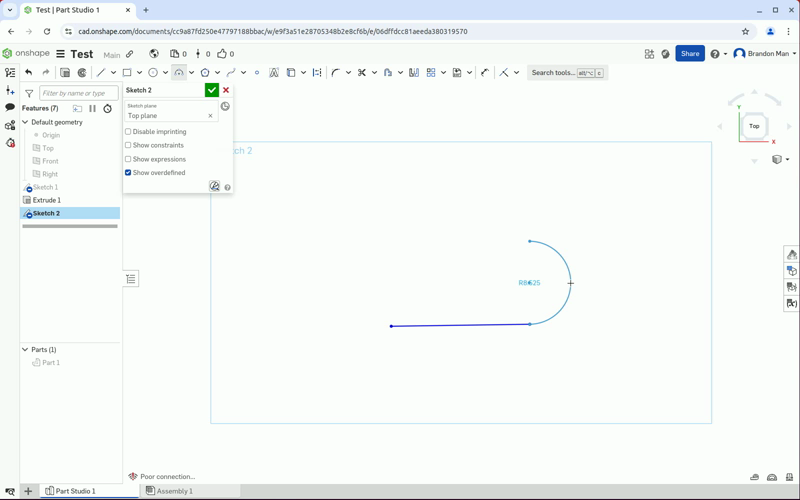
key_up(shift)
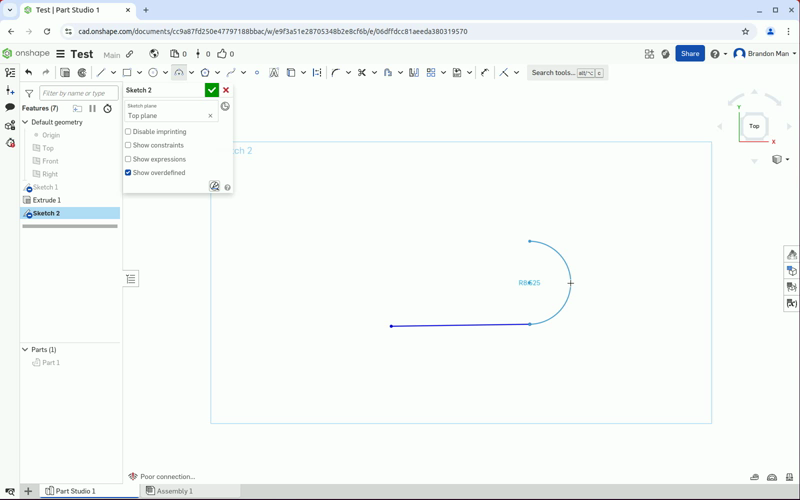
key(esc)
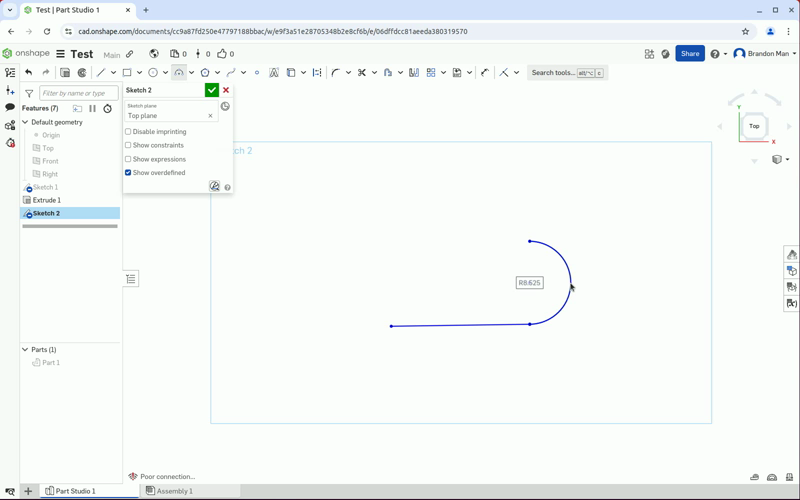
key(l)
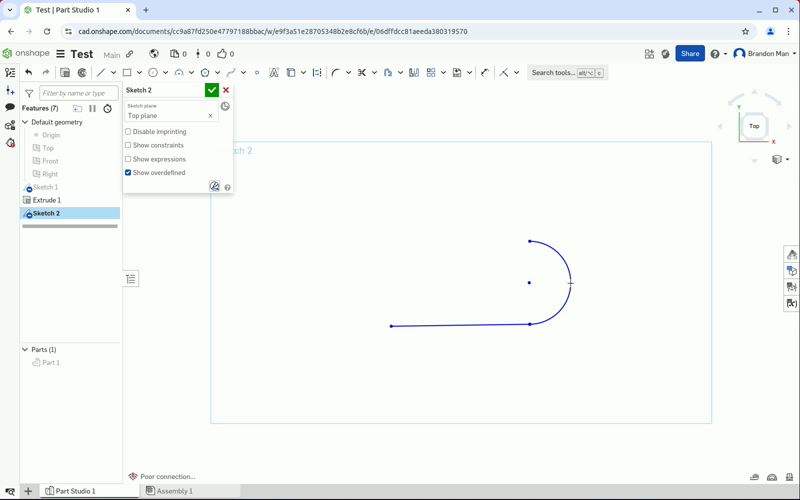
mouse_move(529, 241)
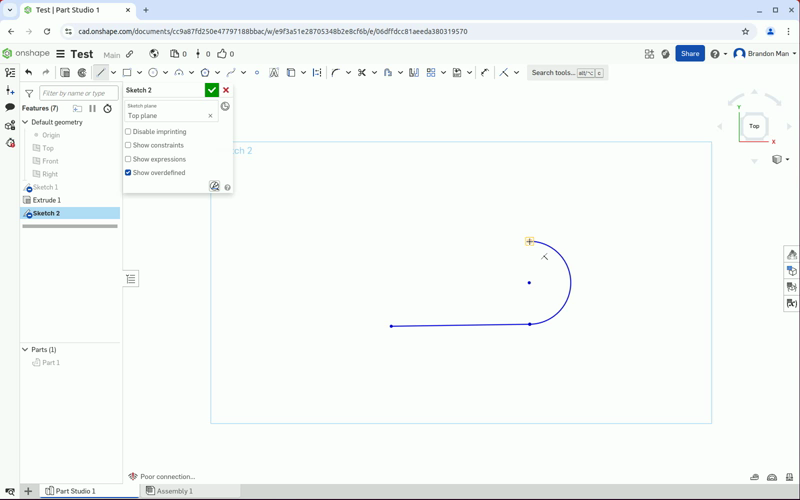
click(529, 241)
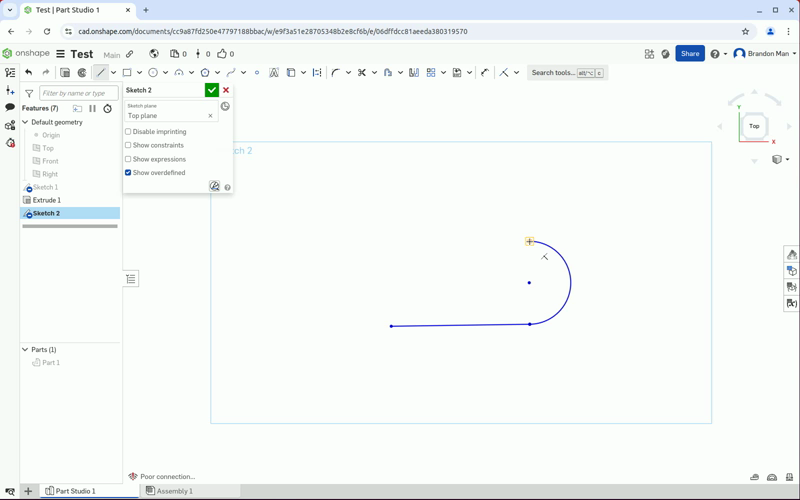
key_down(shift)
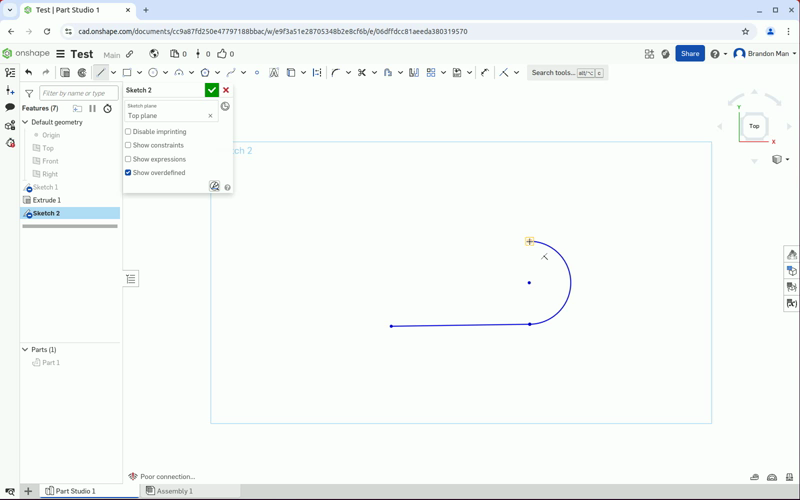
mouse_move(391, 241)
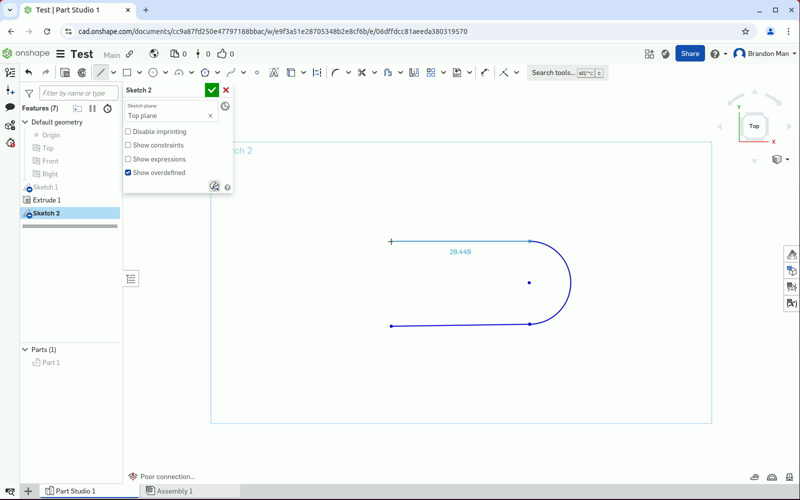
click(391, 241)
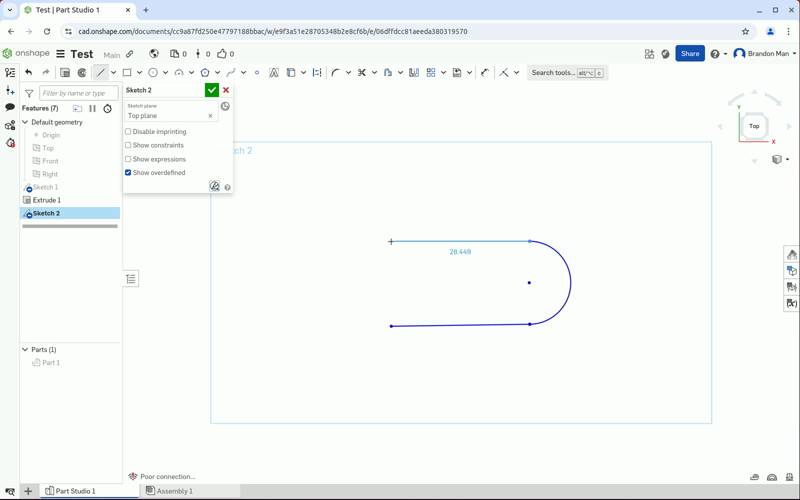
key_up(shift)
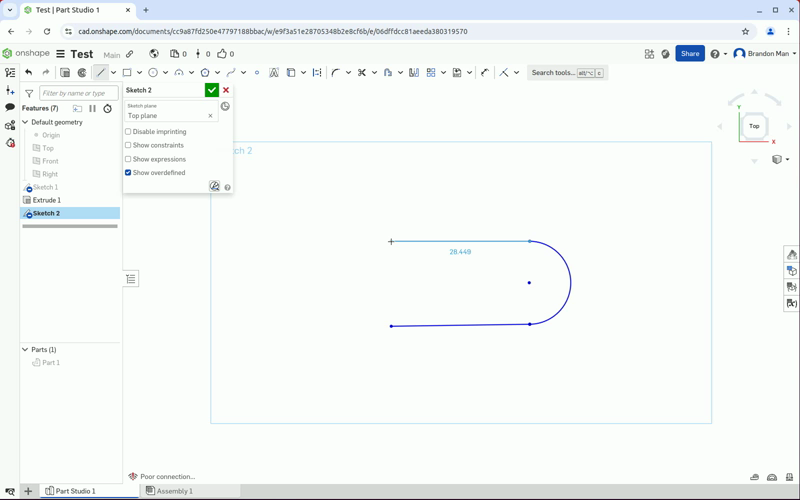
key(esc)
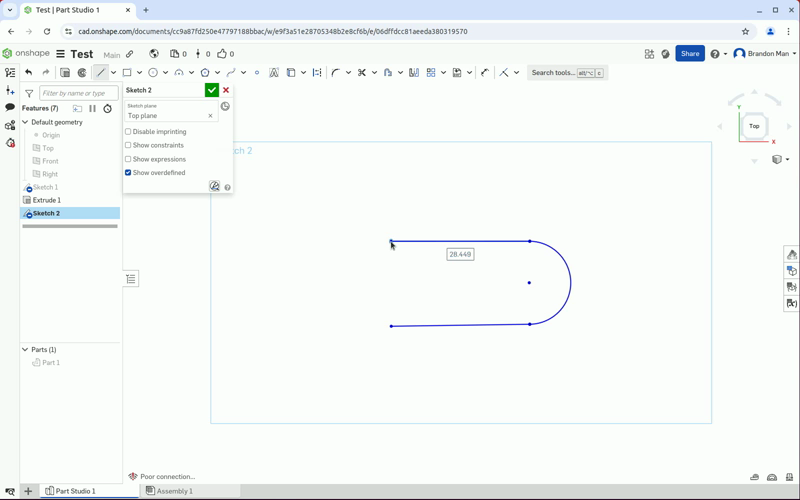
key(a)
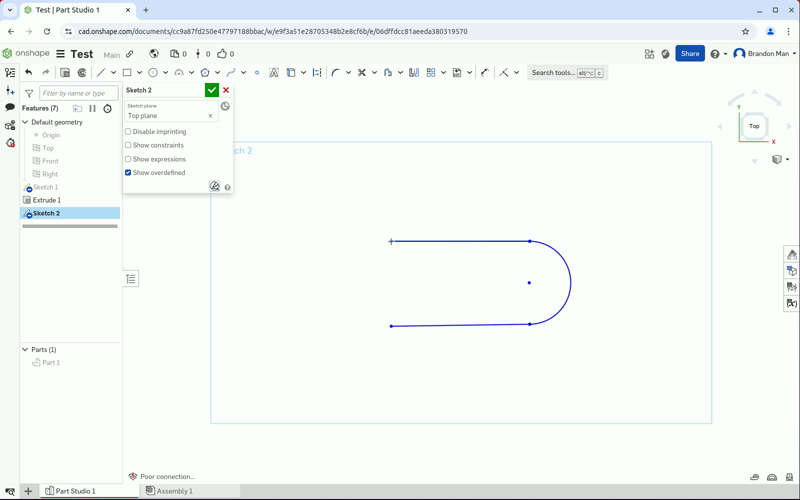
mouse_move(391, 241)
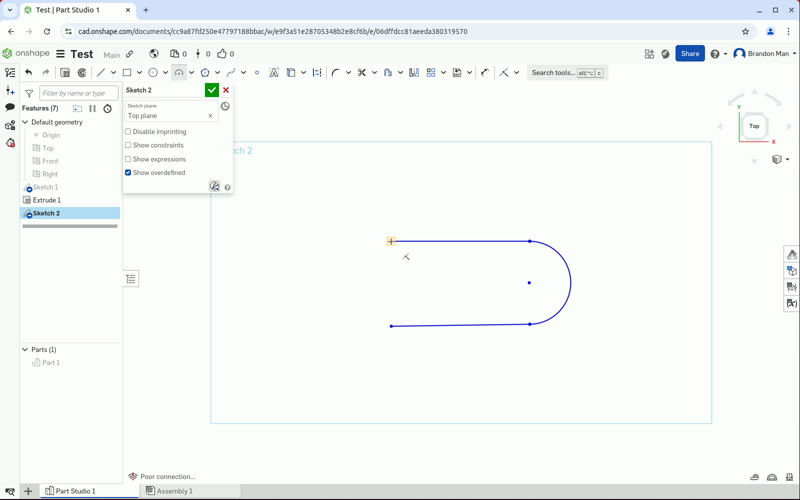
click(391, 241)
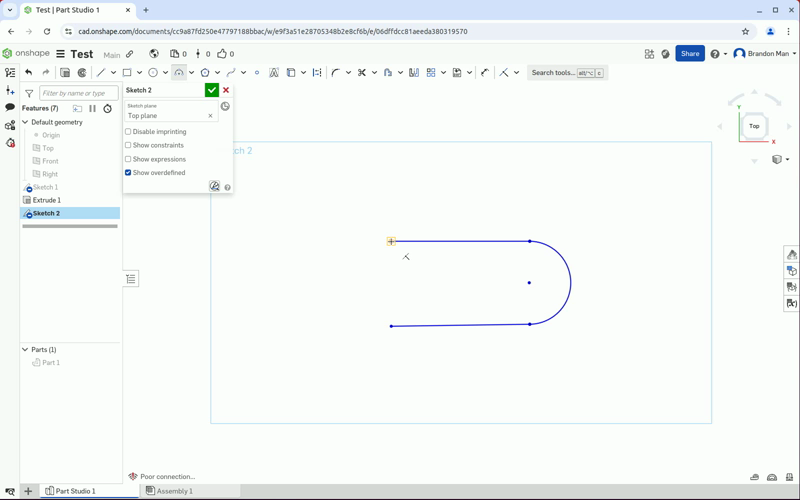
mouse_move(391, 326)
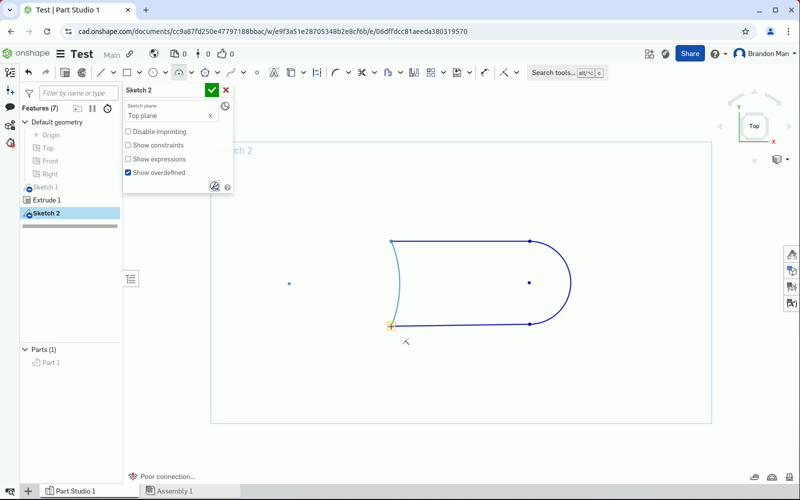
click(391, 326)
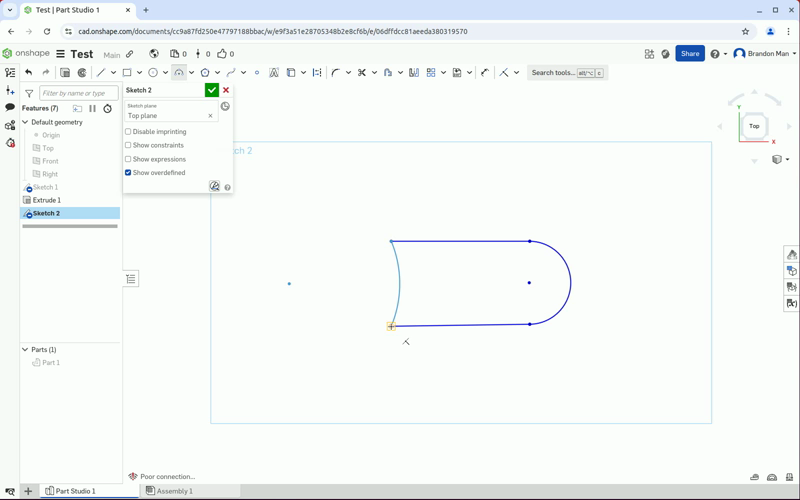
key_down(shift)
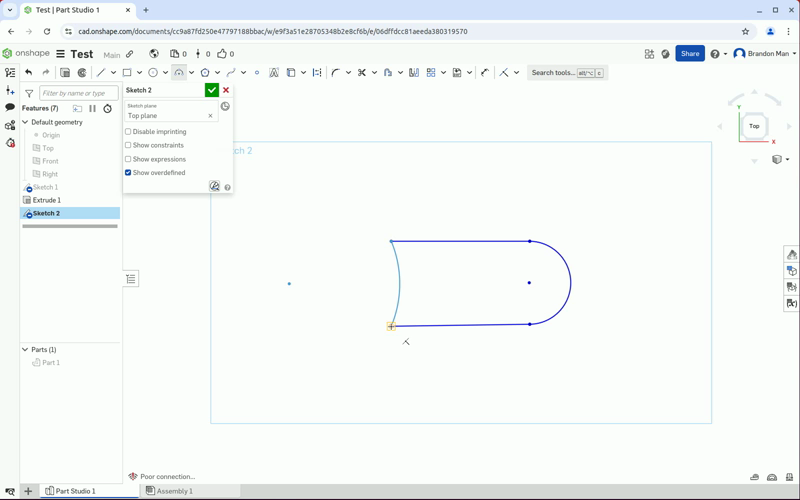
mouse_move(433, 283)
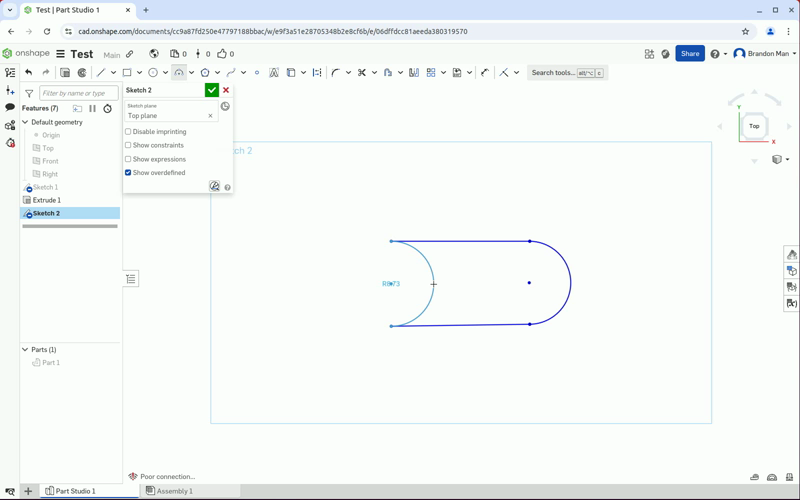
click(433, 283)
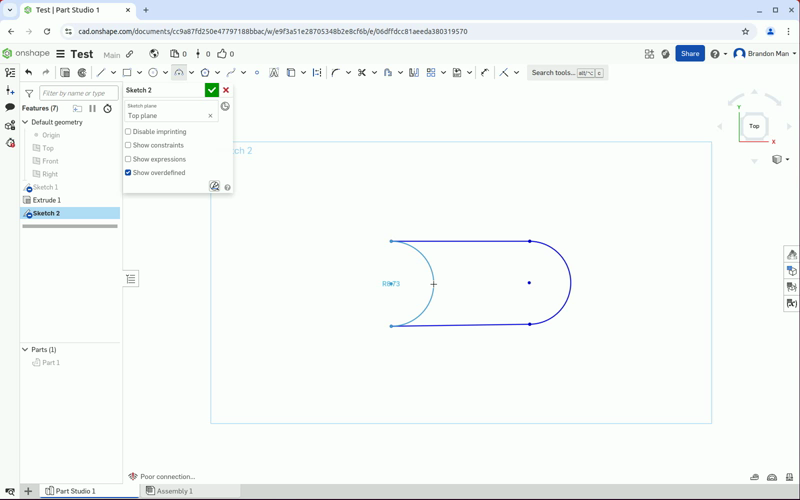
key_up(shift)
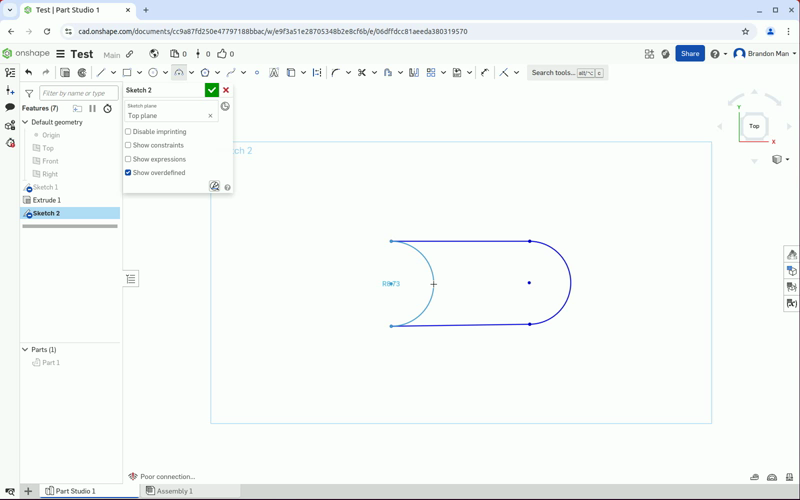
key(esc)
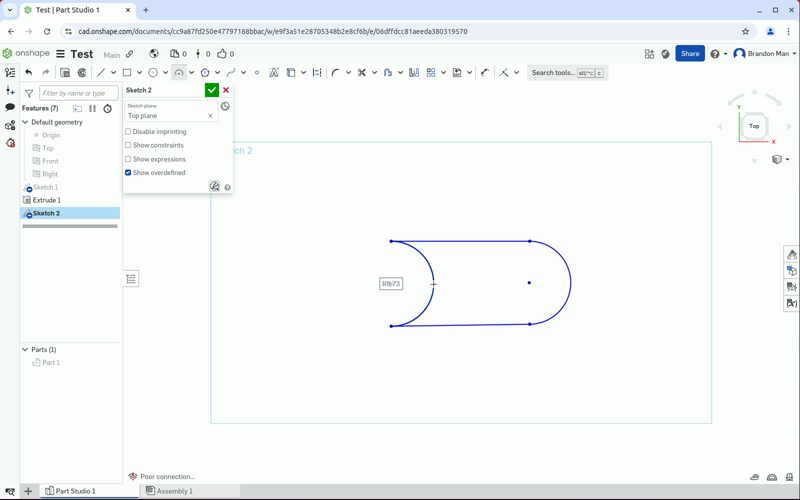
key(c)
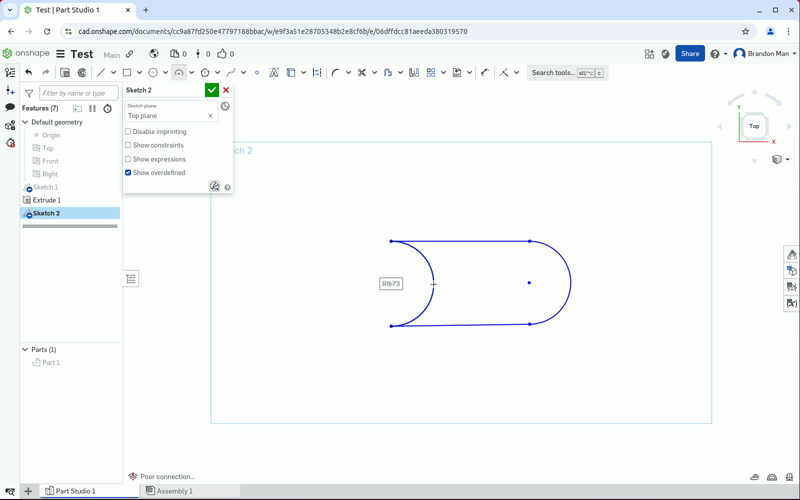
key_down(shift)
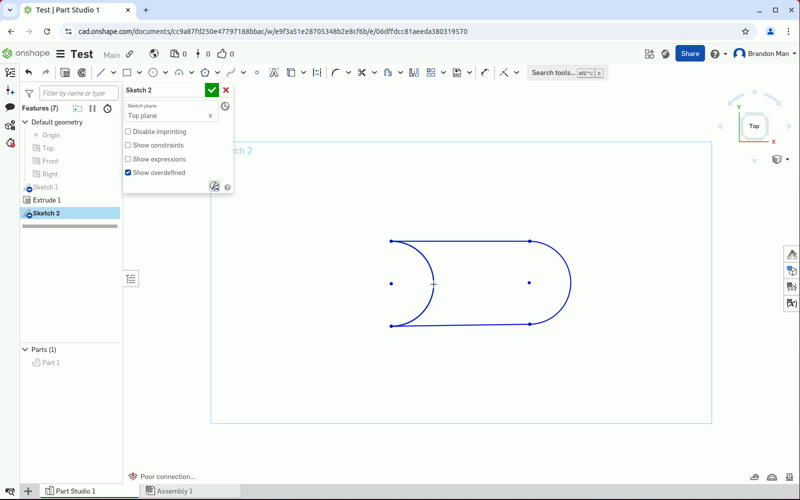
mouse_move(529, 282)
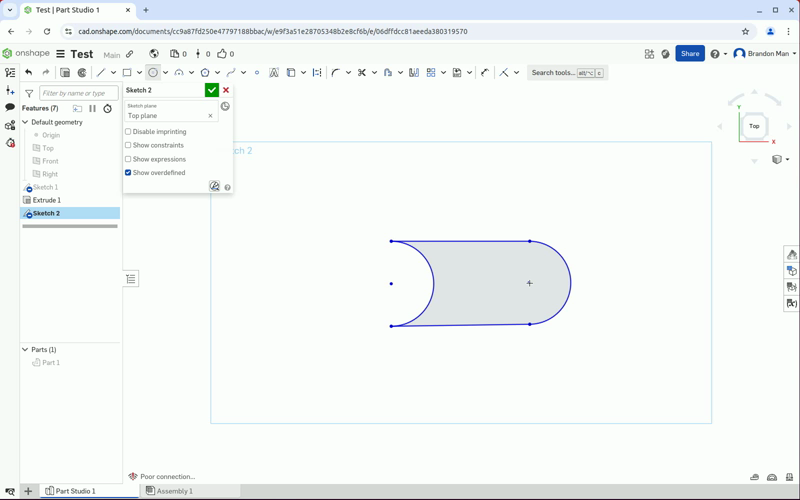
scroll(6)
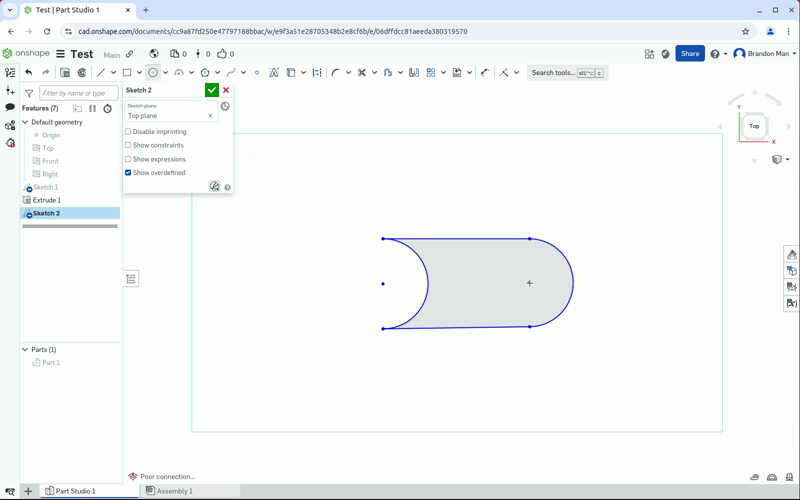
scroll(6)
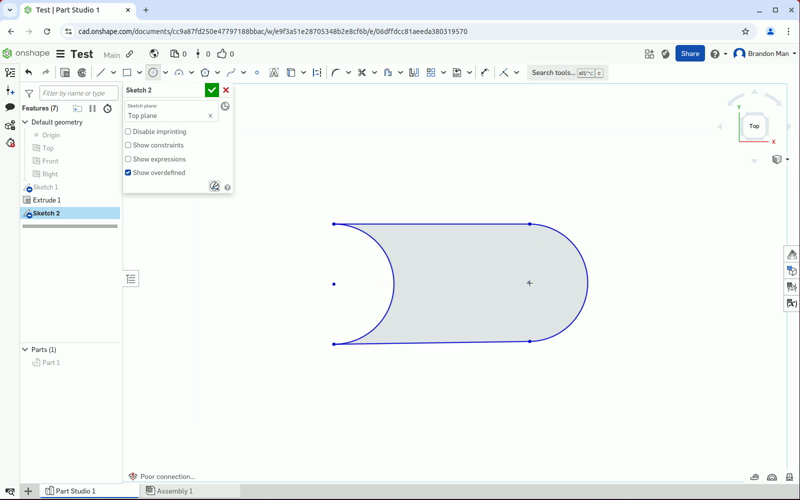
scroll(6)
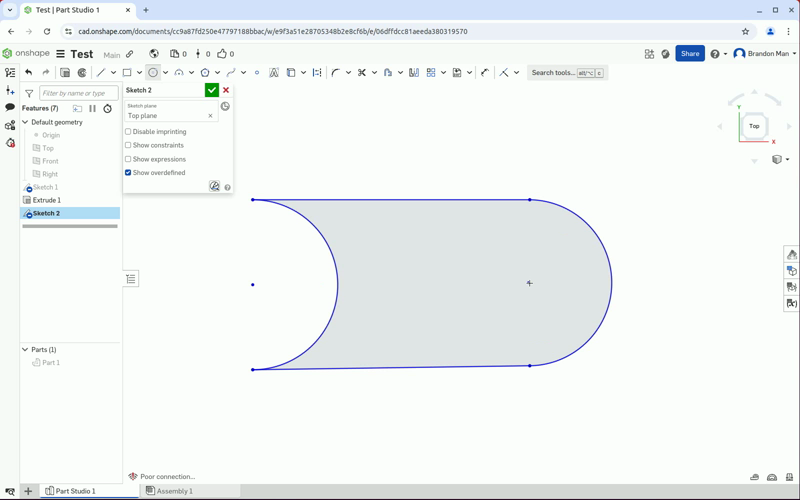
scroll(6)
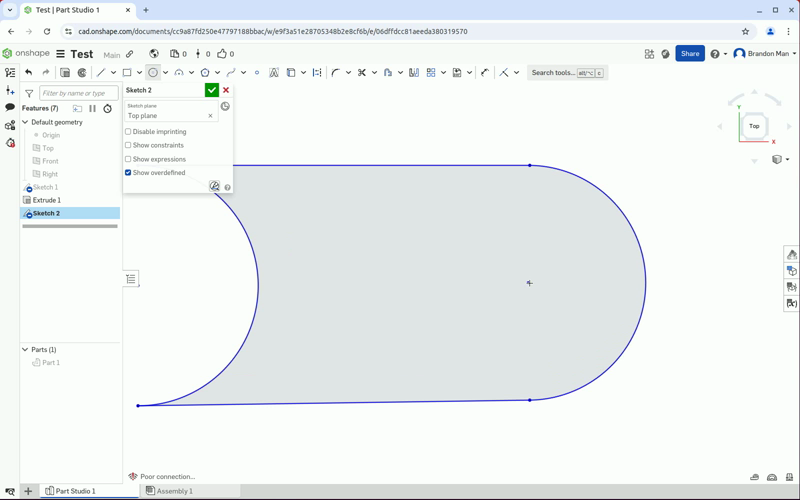
scroll(6)
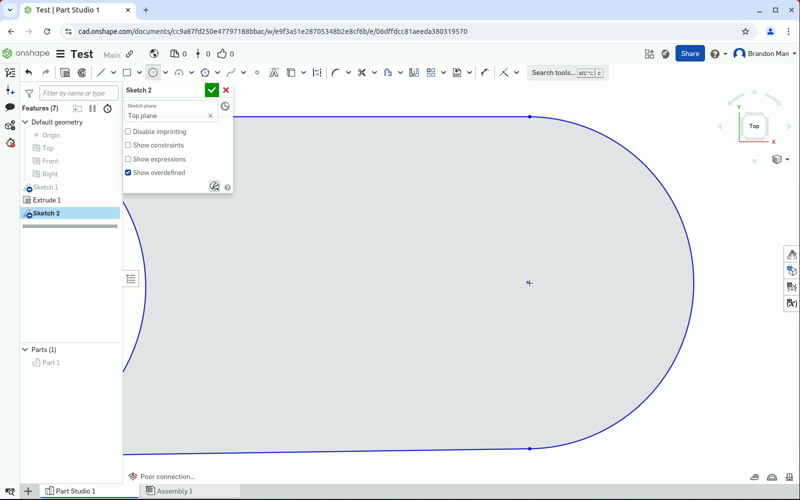
scroll(6)
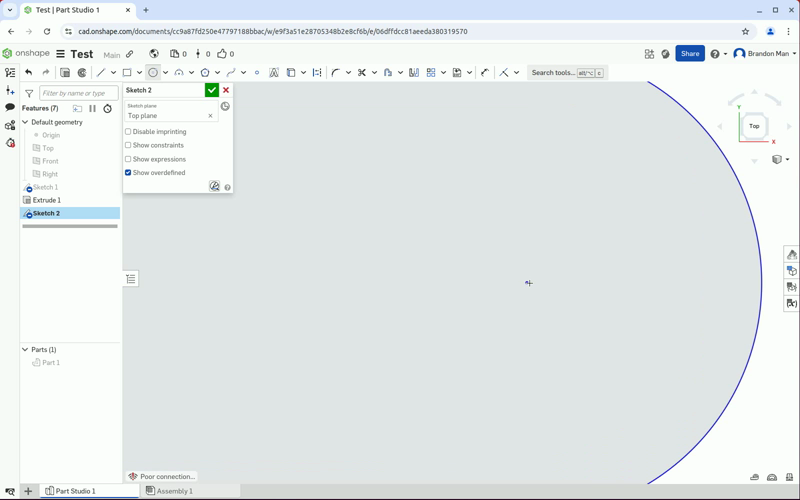
scroll(6)
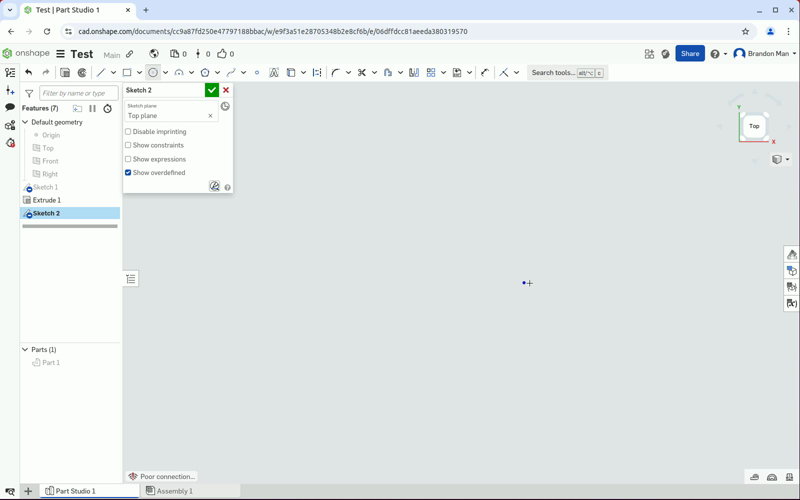
click(529, 282)
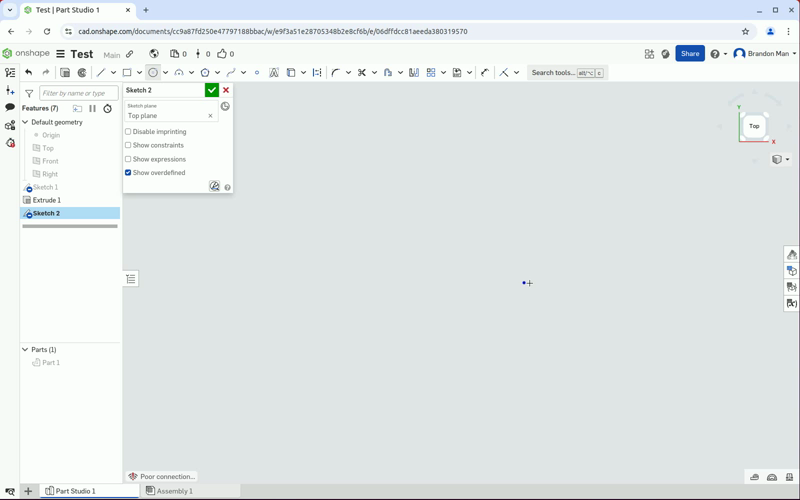
scroll(-6)
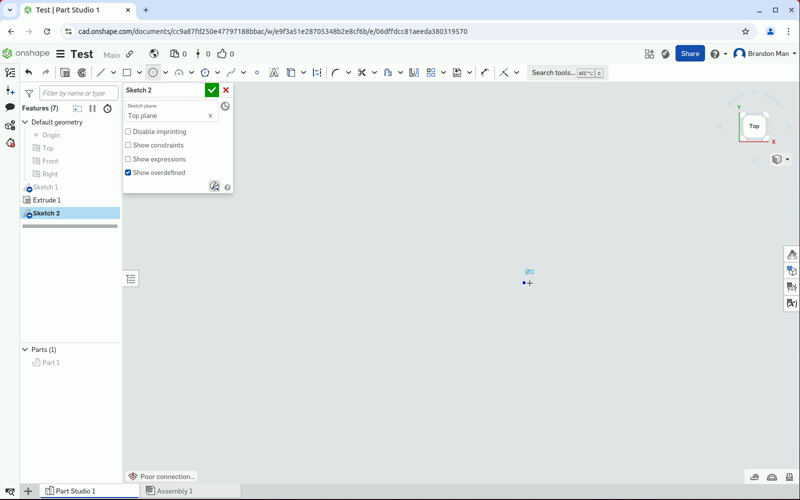
scroll(-6)
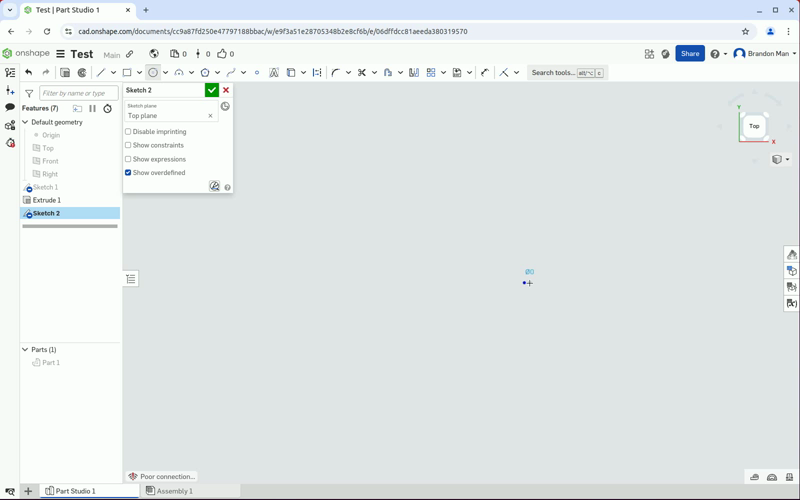
scroll(-6)
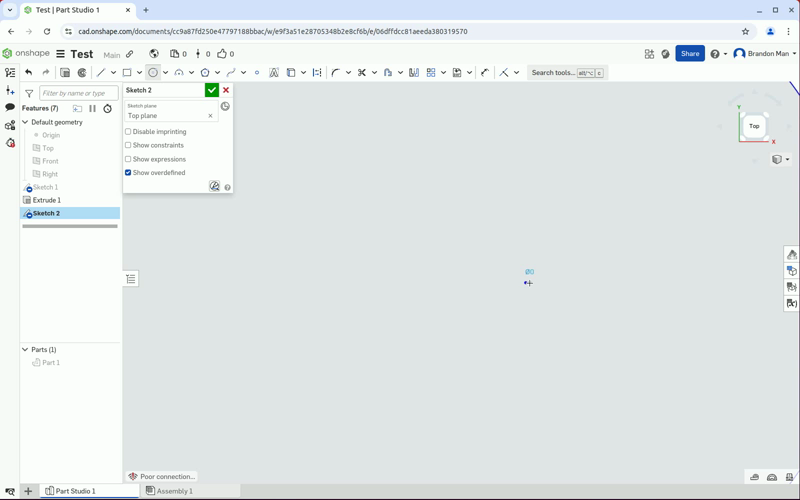
scroll(-6)
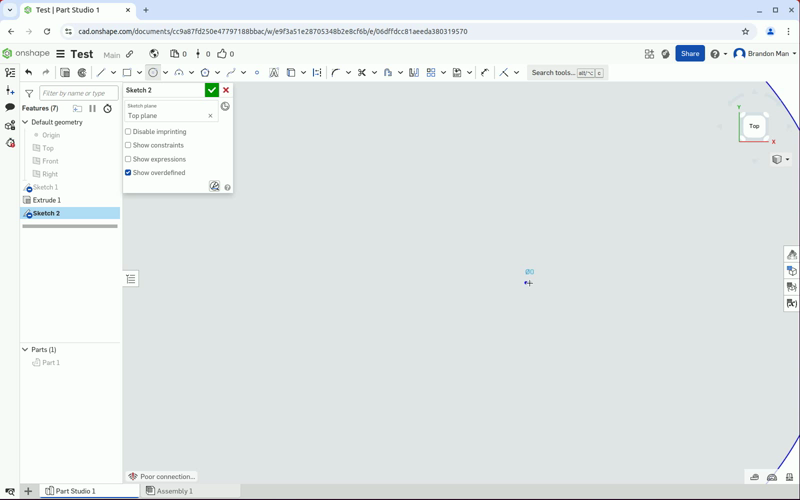
scroll(-6)
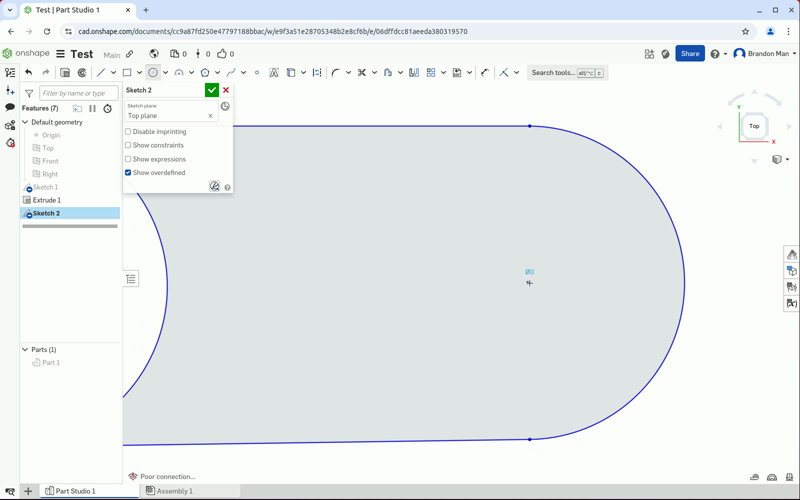
scroll(-6)
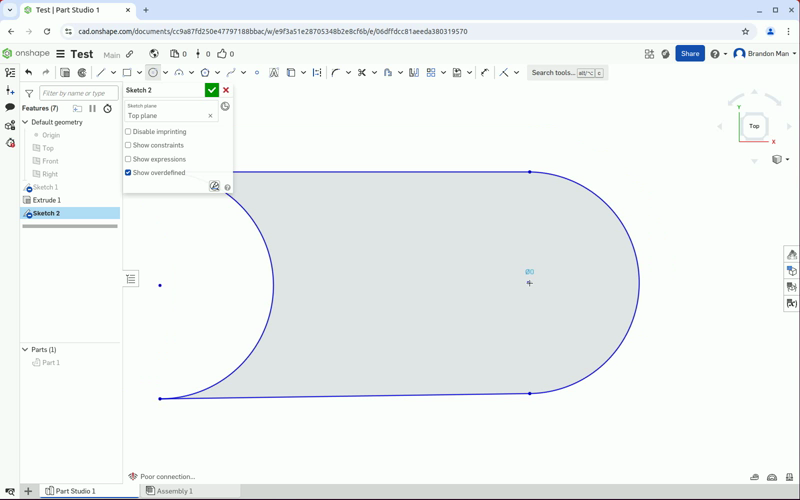
scroll(-6)
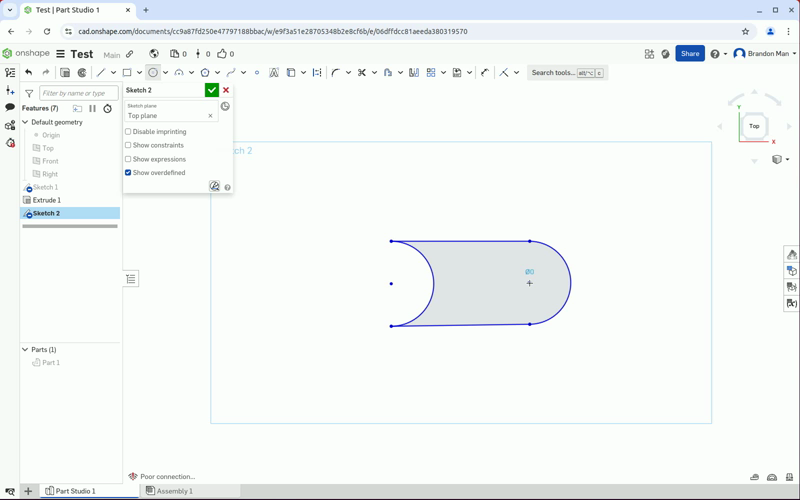
key_up(shift)
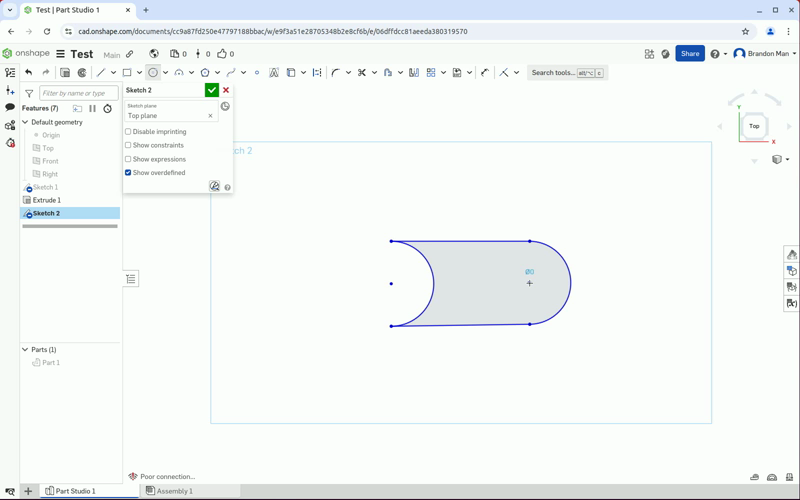
mouse_move(554, 282)
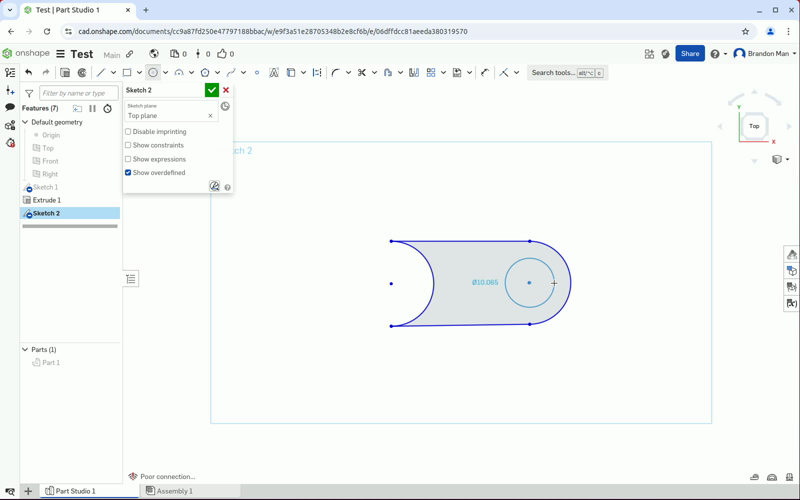
click(554, 282)
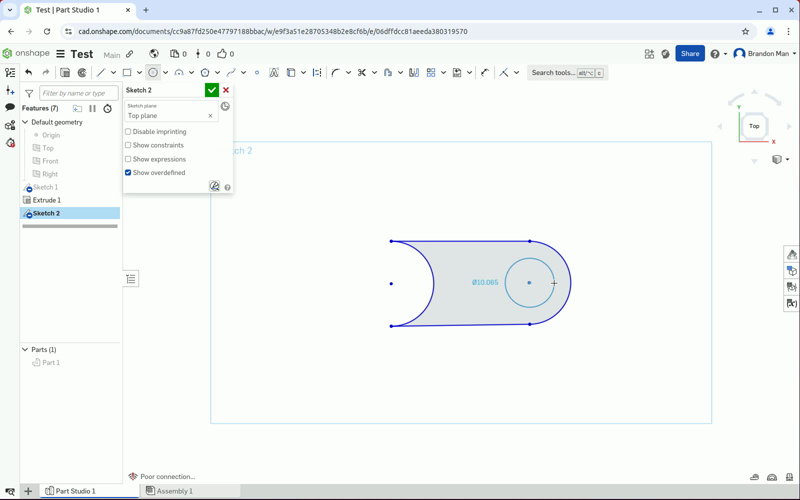
key(esc)
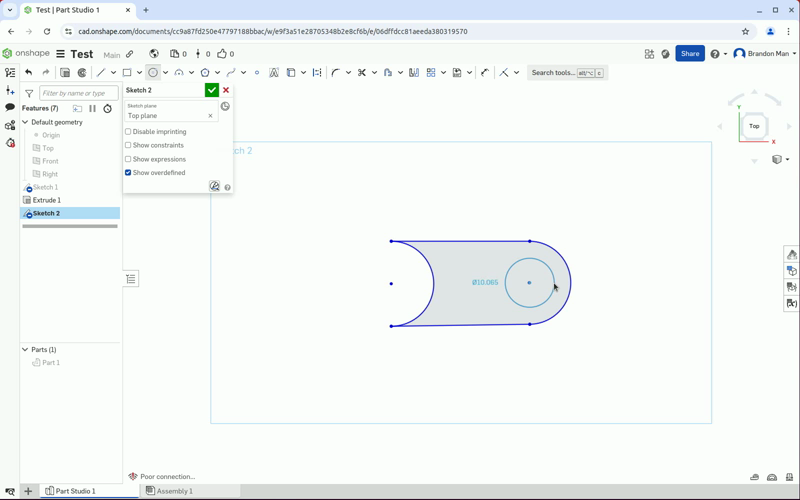
mouse_move(469, 277)
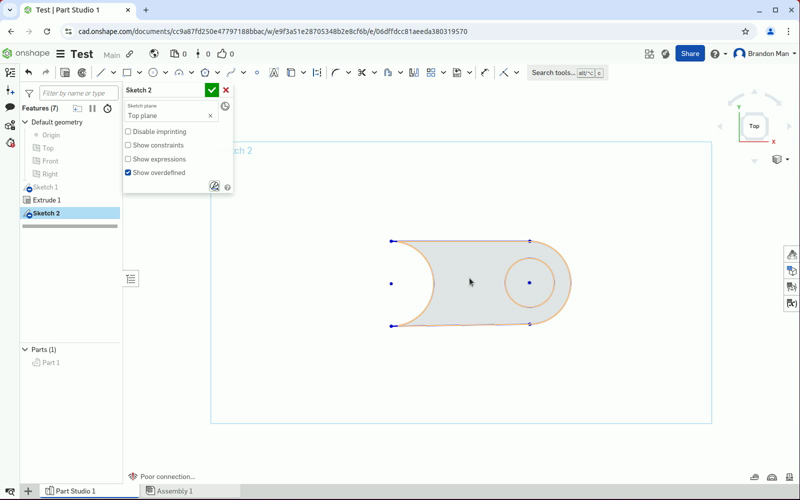
click(469, 277)
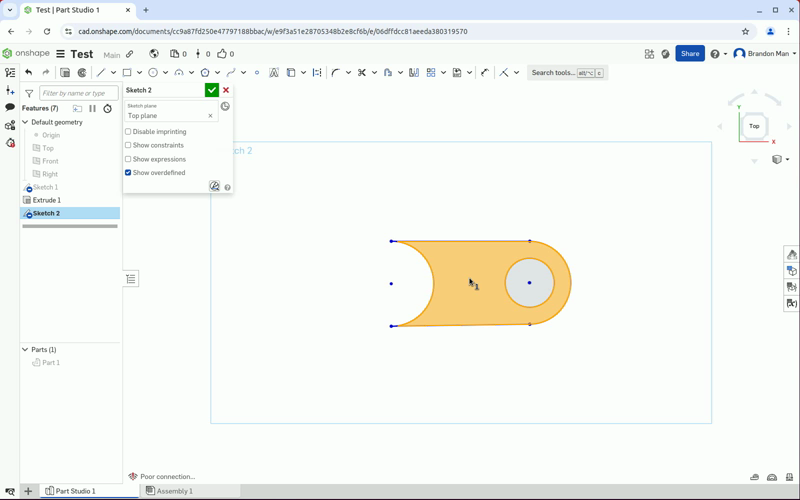
mouse_move(73, 352)
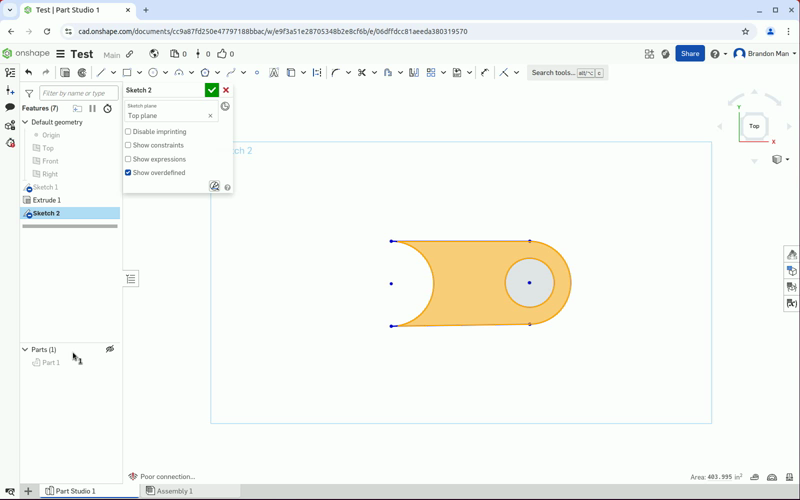
key(shift+y)
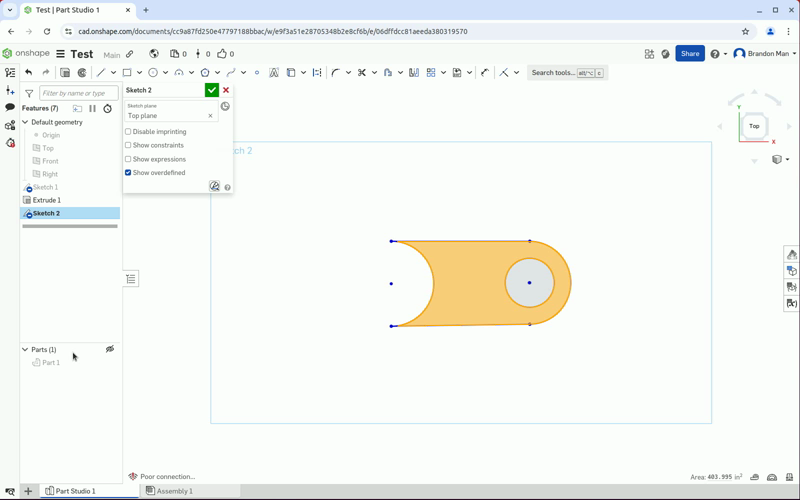
key(shift+e)
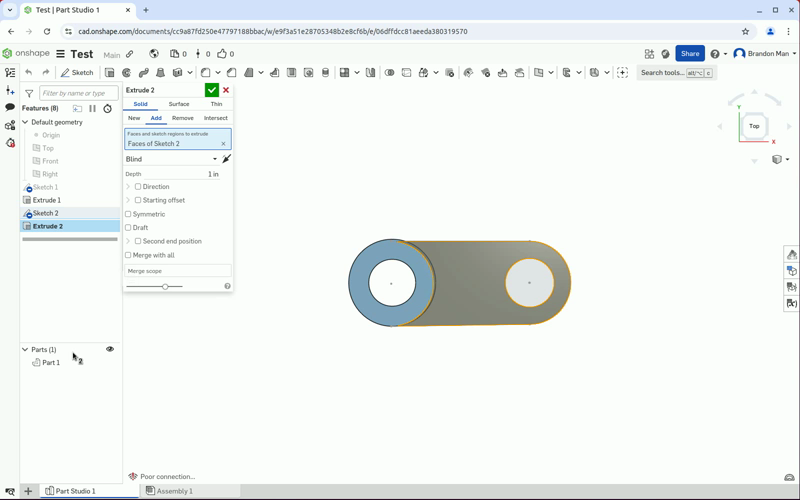
mouse_move(143, 106)
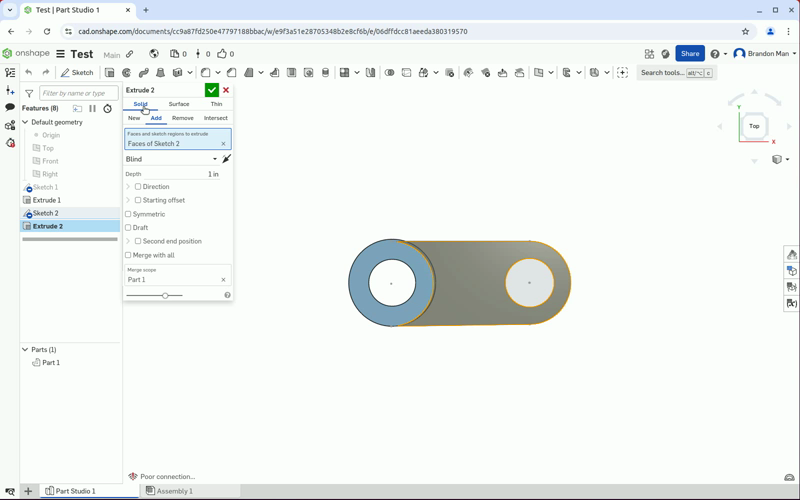
click(143, 106)
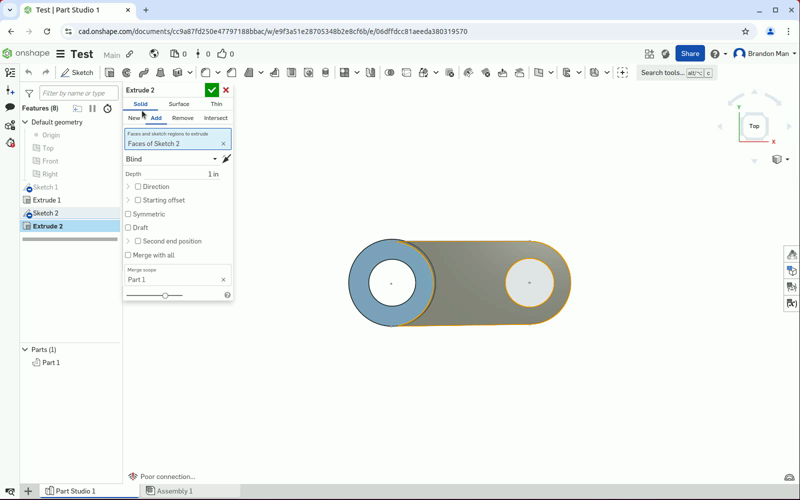
mouse_move(137, 120)
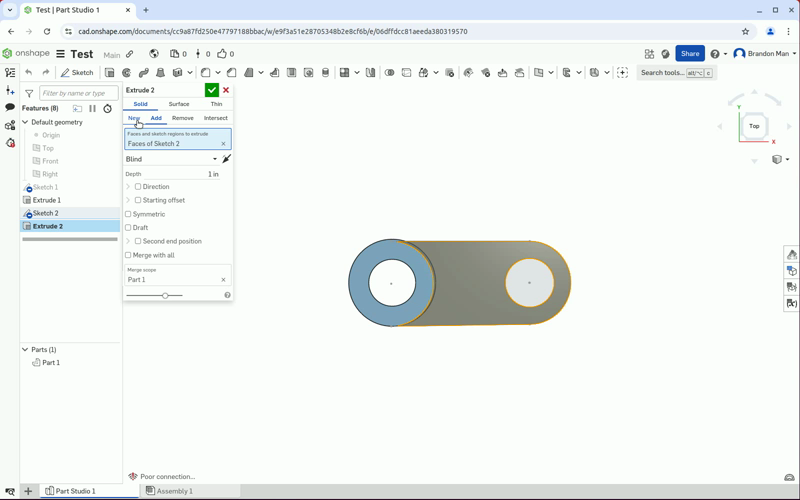
click(137, 120)
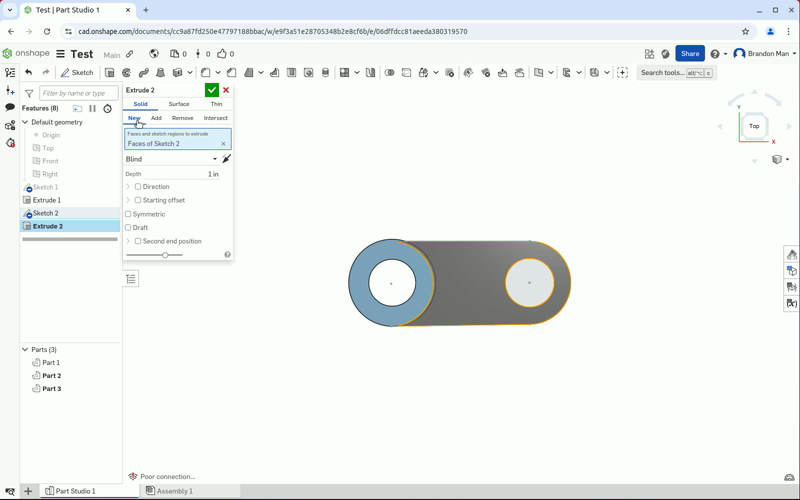
key(tab, 4)
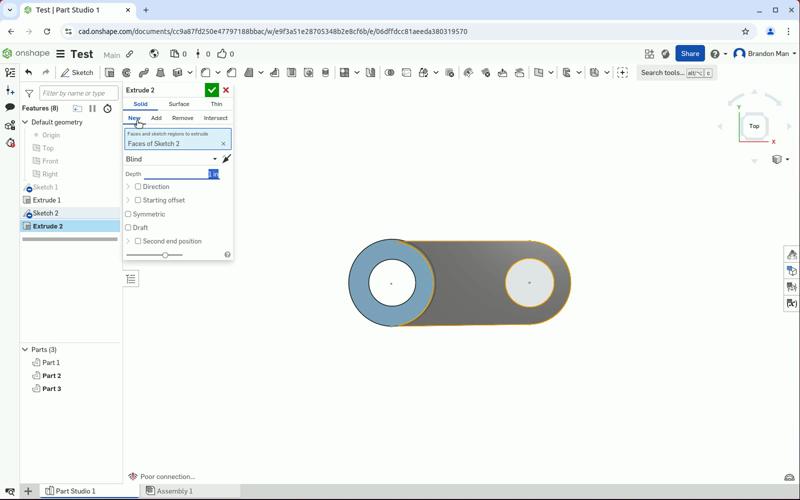
text(7.703)
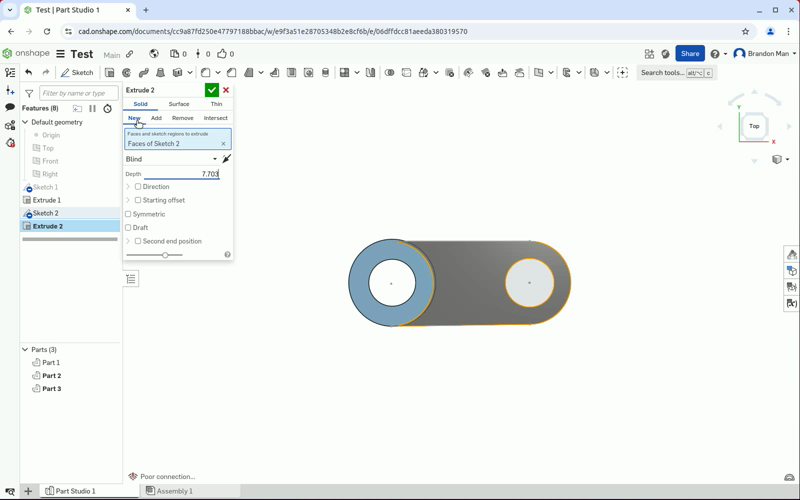
key(enter)
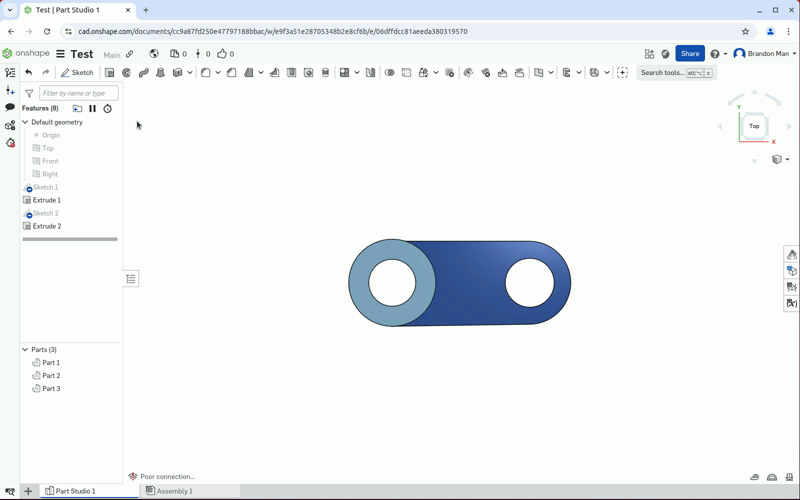
key(shift+h)
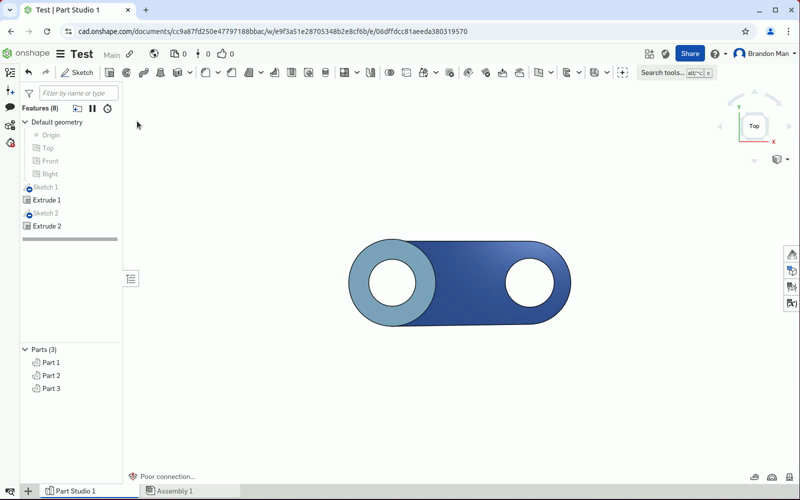
key(shift+h)
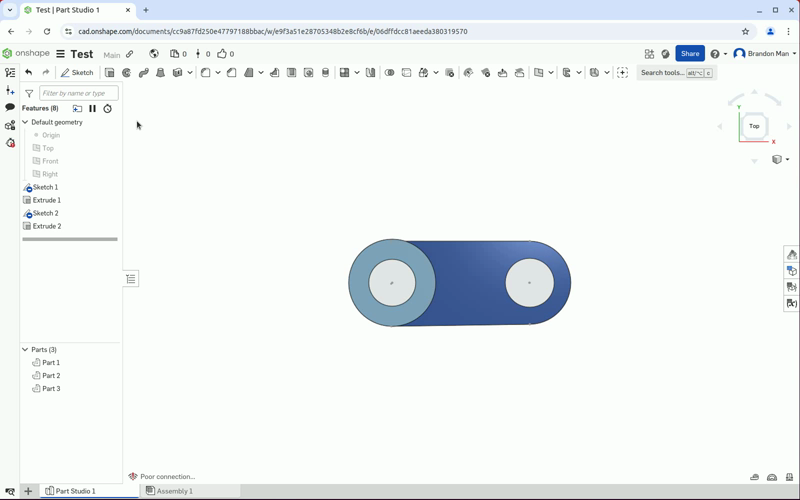
key(shift+7)
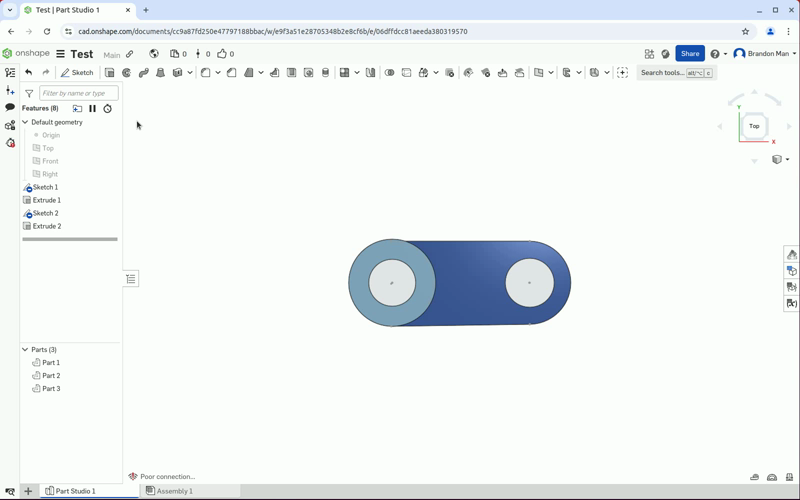
key(up, 3)
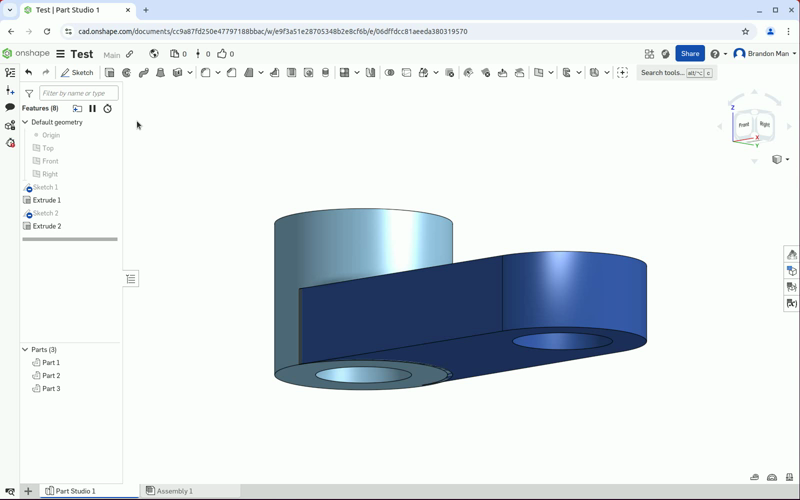
key(left, 3)
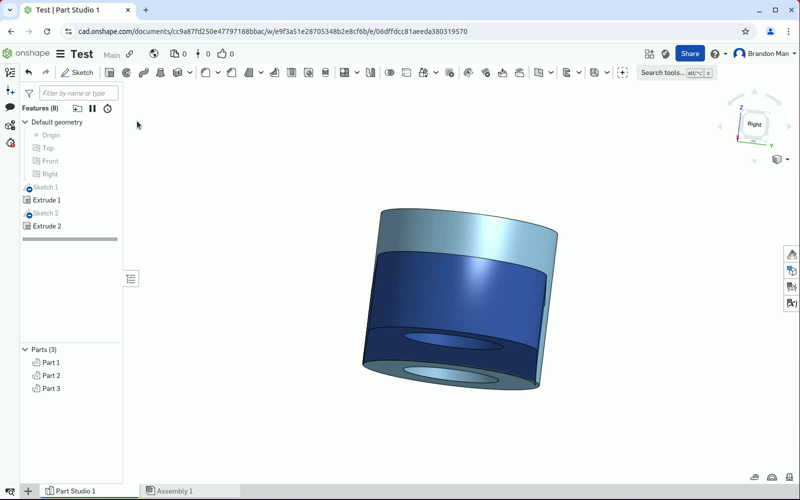
key(right, 3)
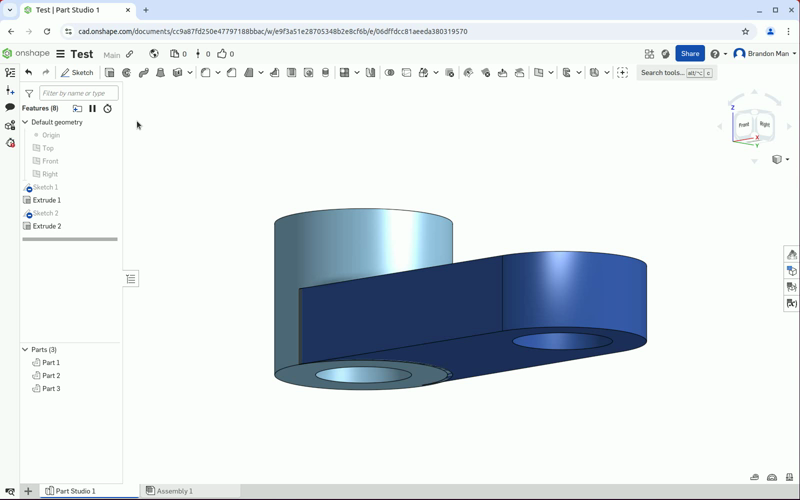
key(down, 3)
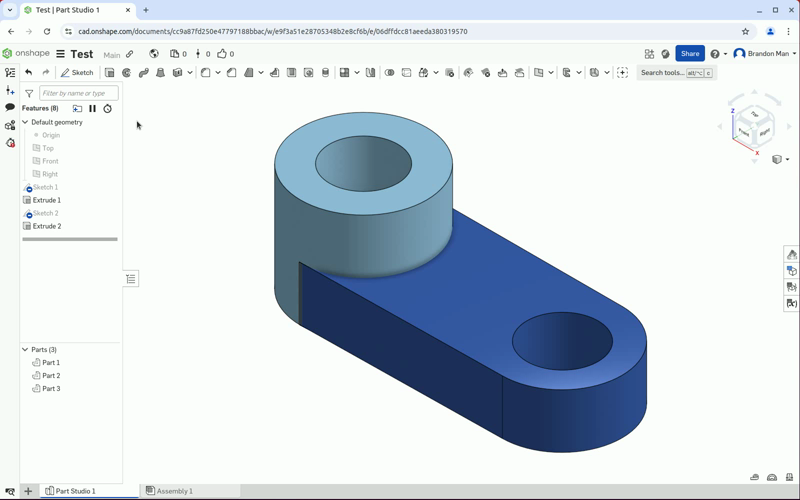
mouse_move(73, 189)
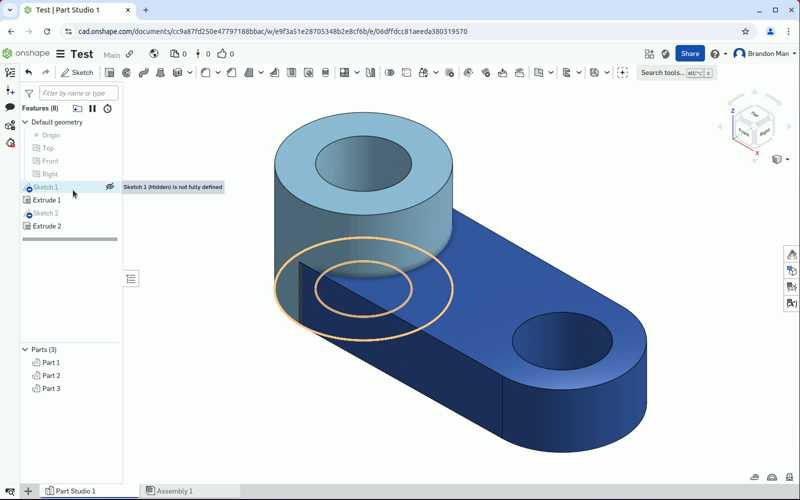
click(73, 189)